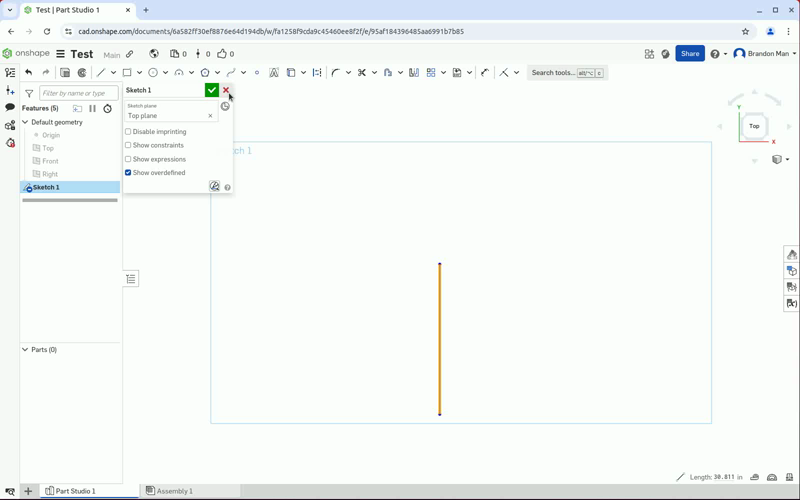
key(shift+h)
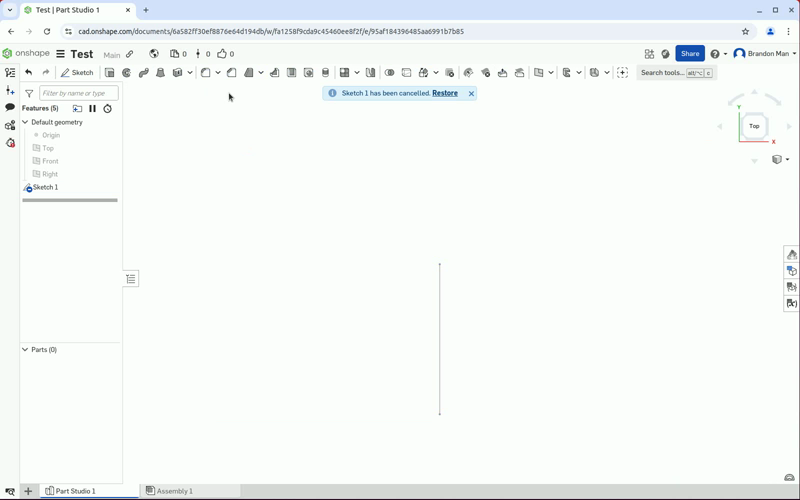
key(shift+s)
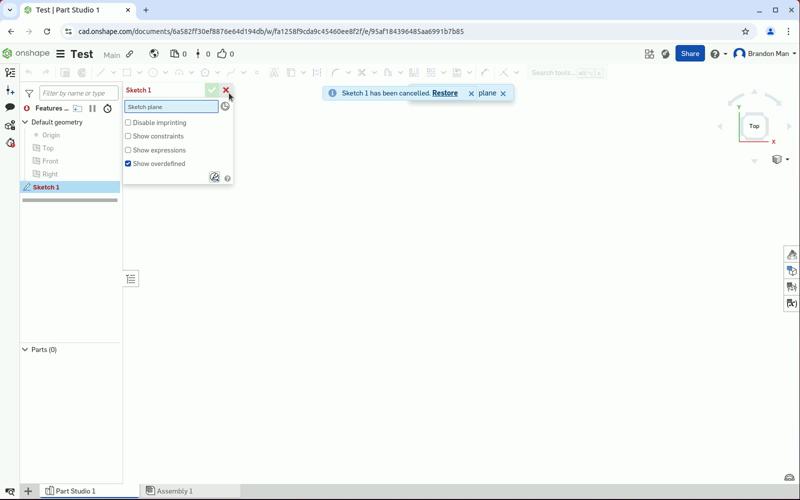
mouse_move(73, 150)
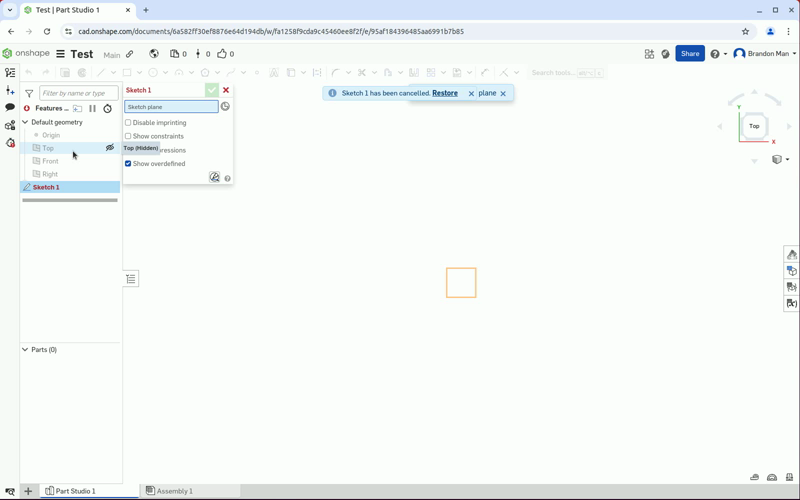
click(73, 150)
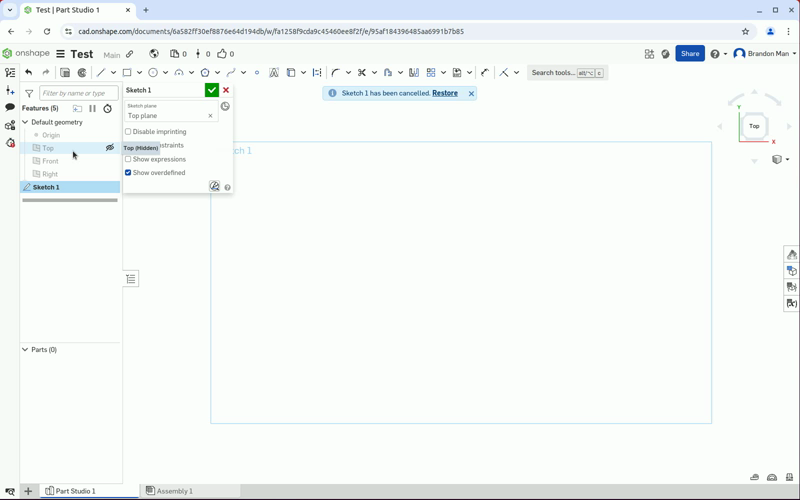
mouse_move(73, 352)
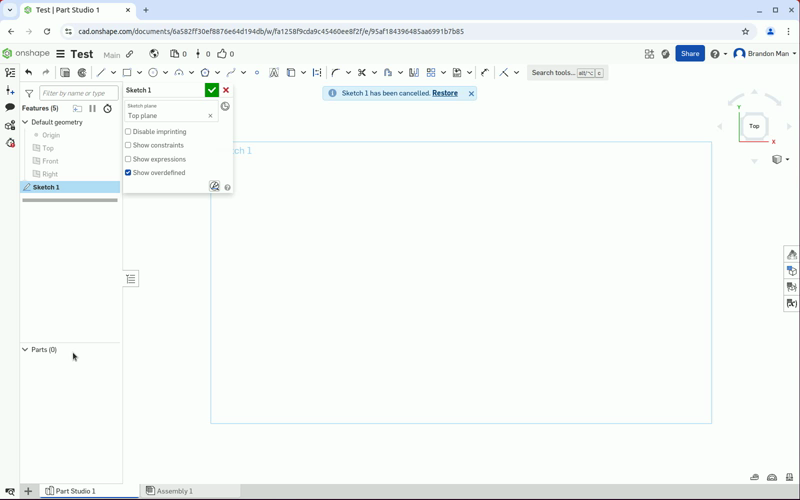
key(y)
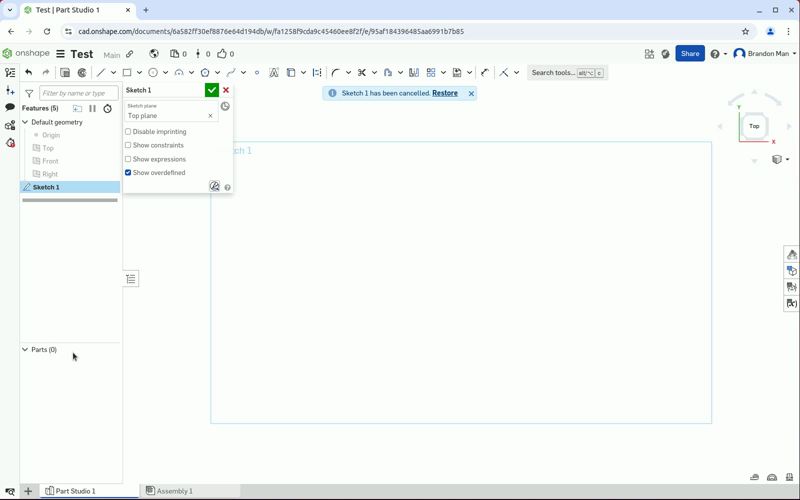
key(l)
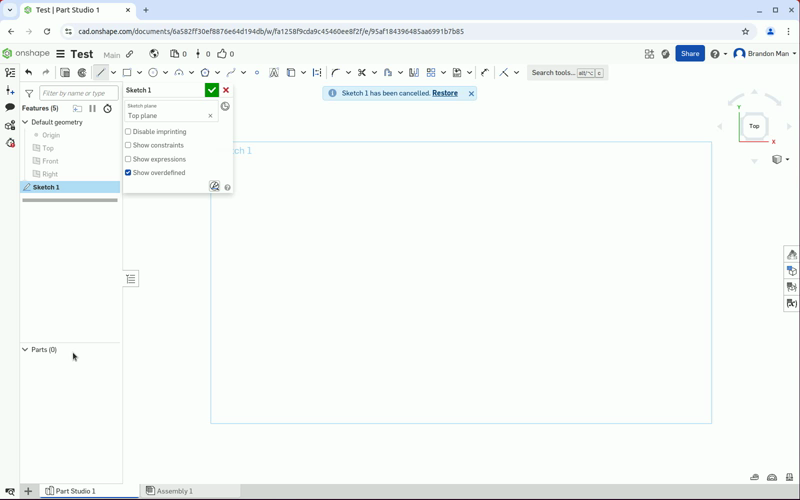
key_down(shift)
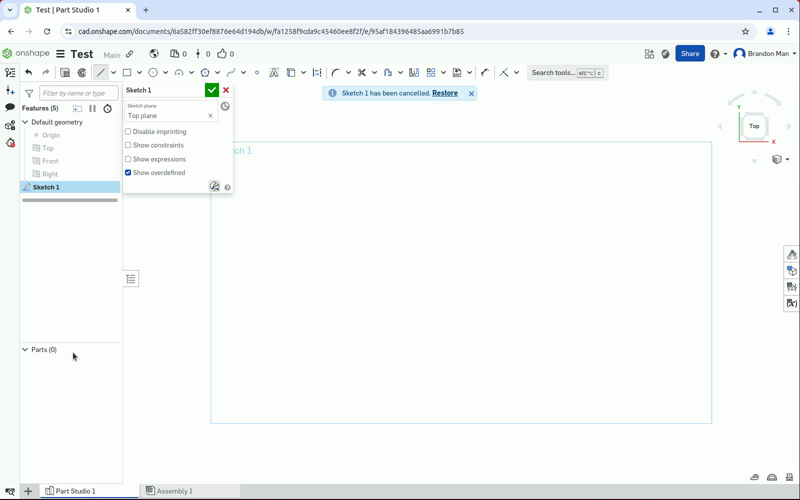
mouse_move(441, 395)
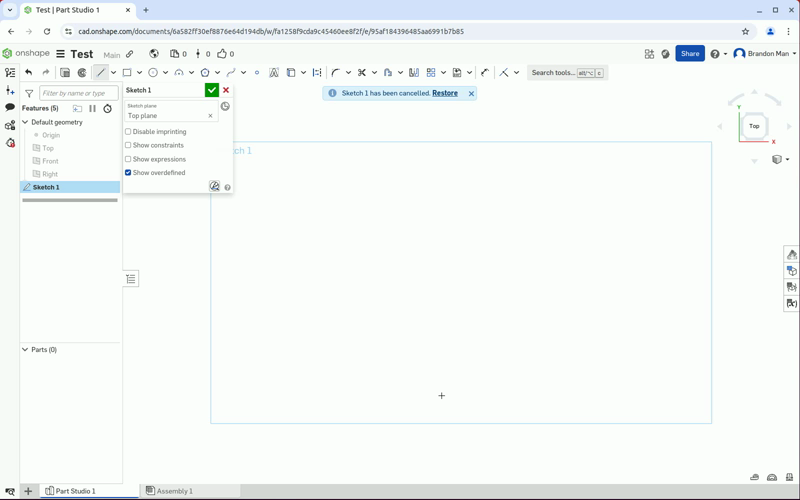
click(441, 395)
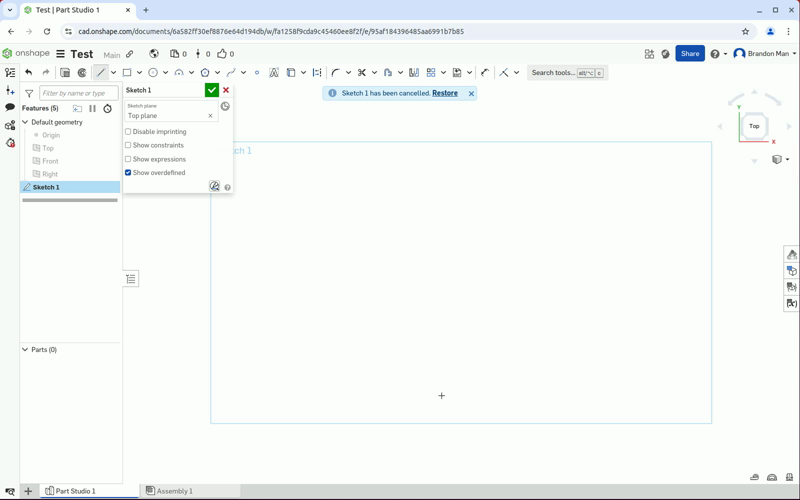
key_up(shift)
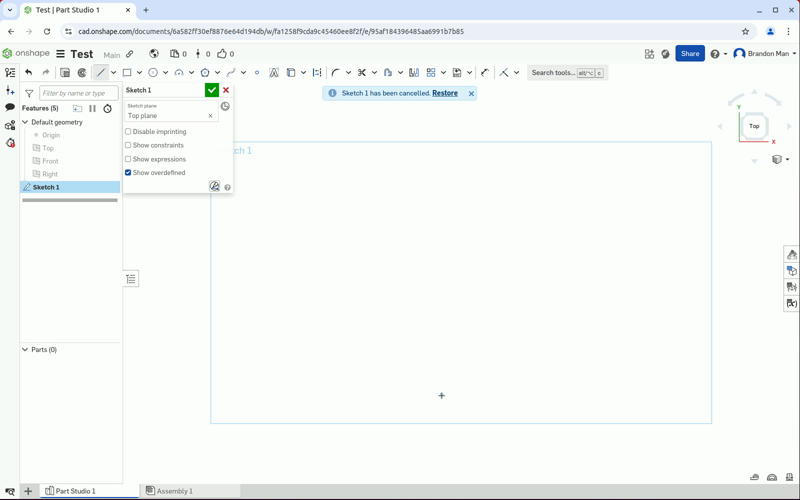
key_down(shift)
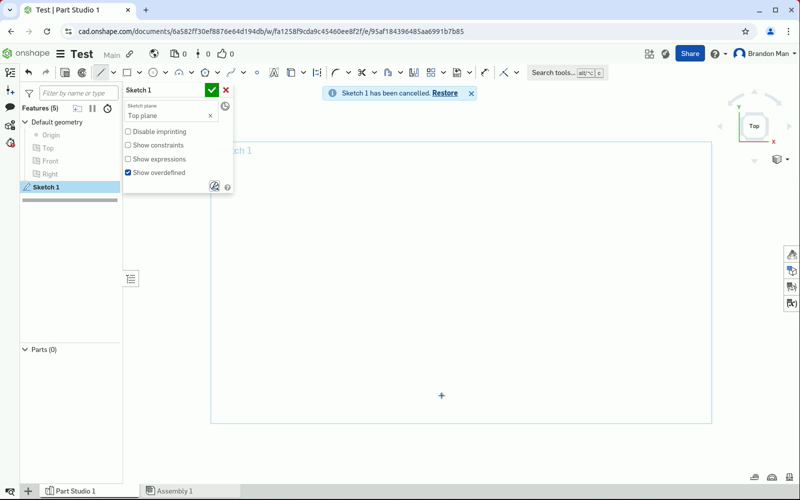
mouse_move(471, 395)
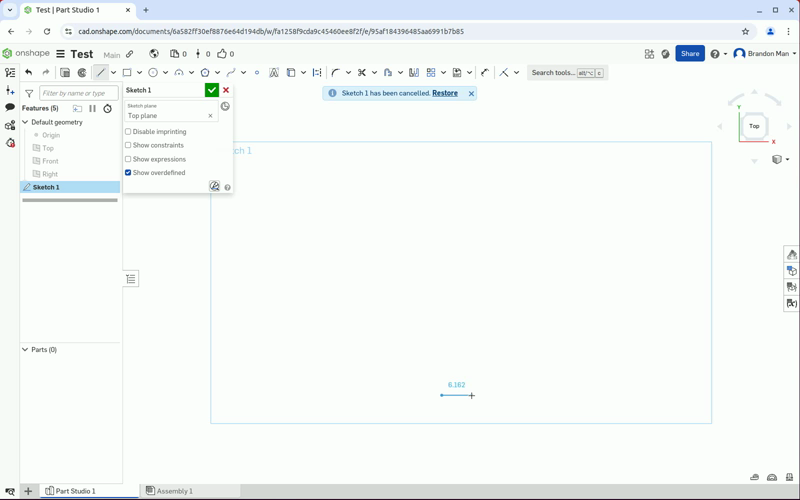
mouse_move(459, 395)
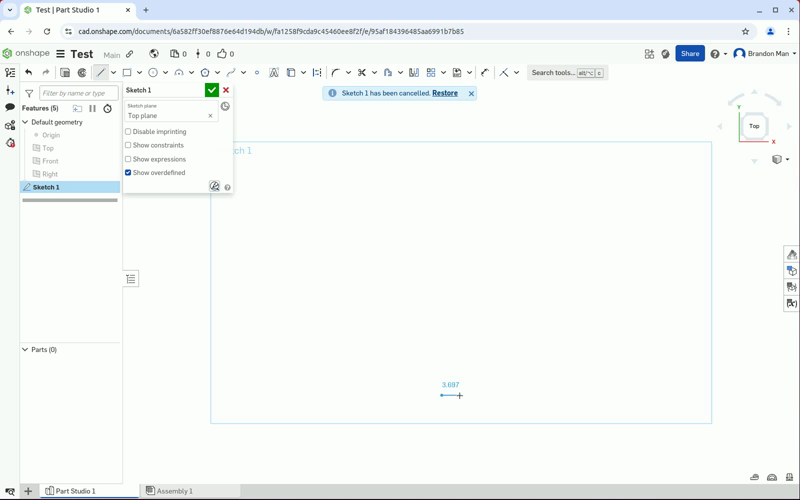
click(459, 395)
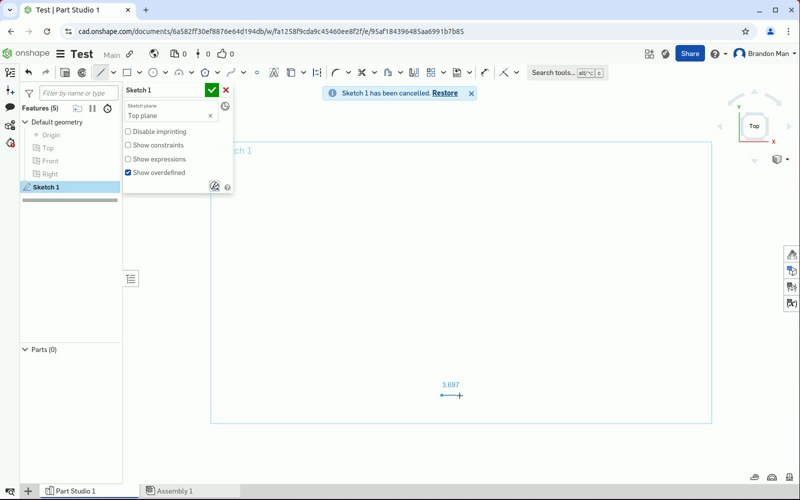
key_up(shift)
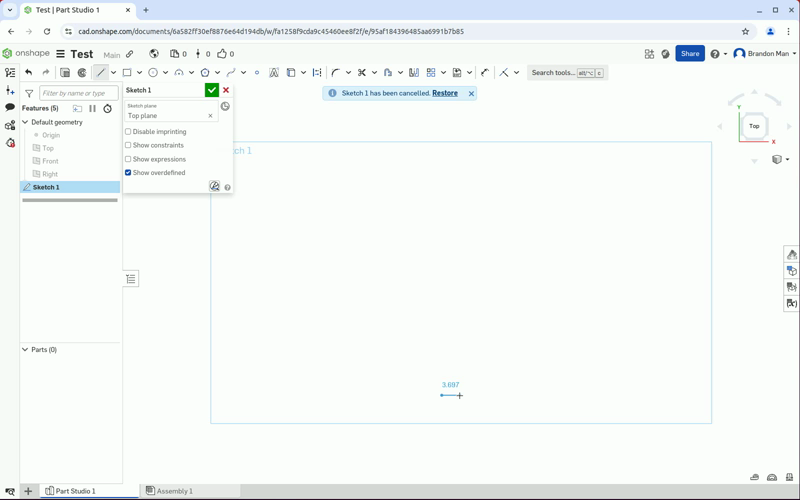
key_down(shift)
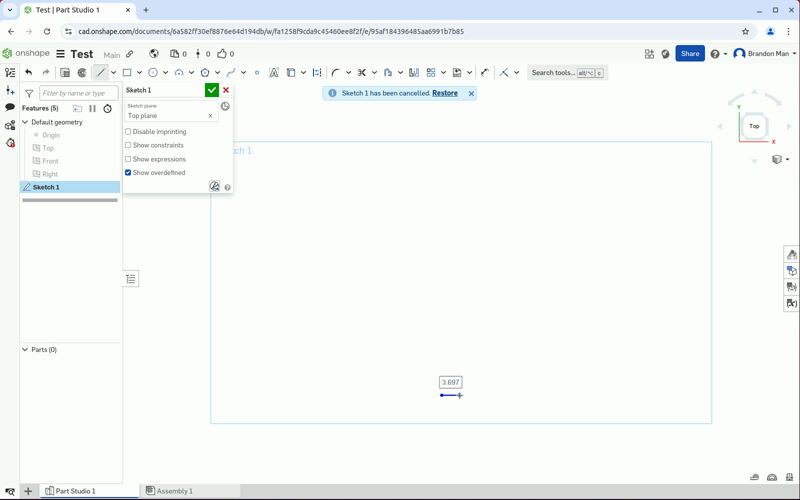
mouse_move(459, 282)
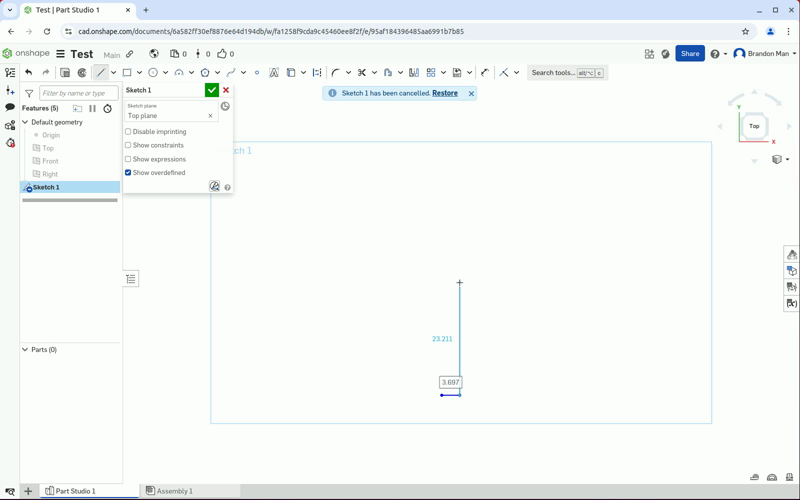
click(459, 282)
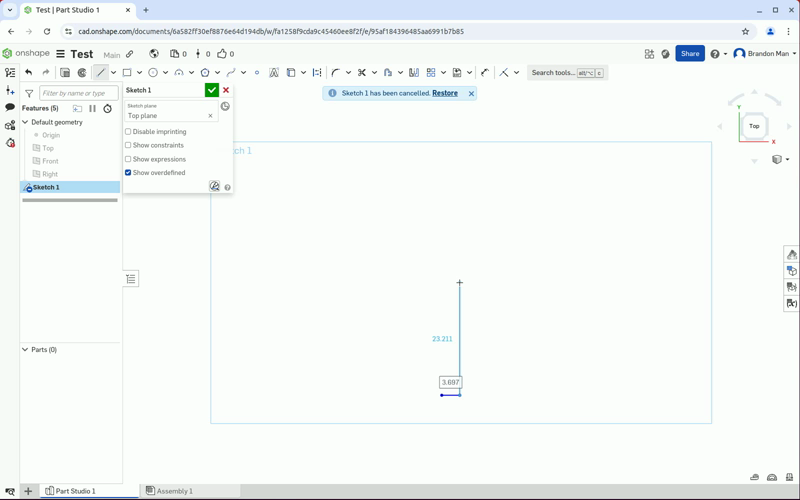
key_up(shift)
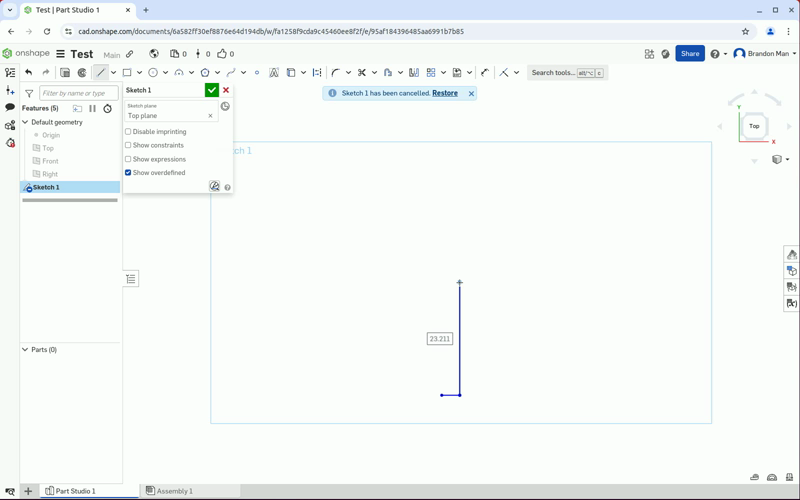
key_down(shift)
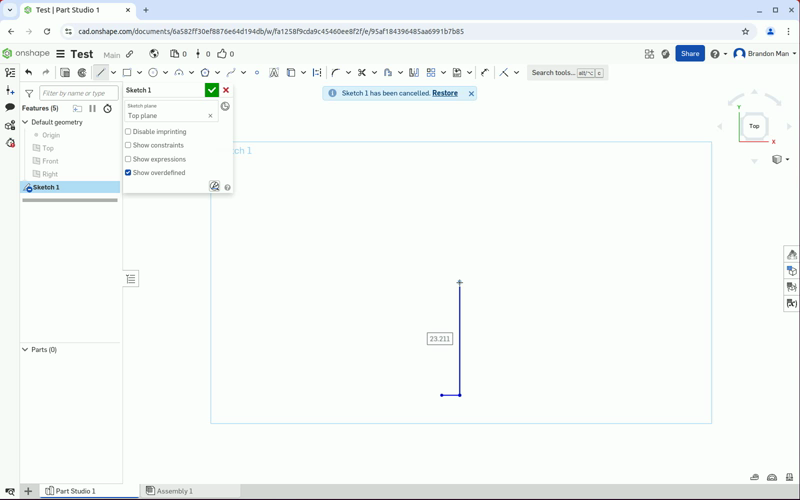
mouse_move(573, 282)
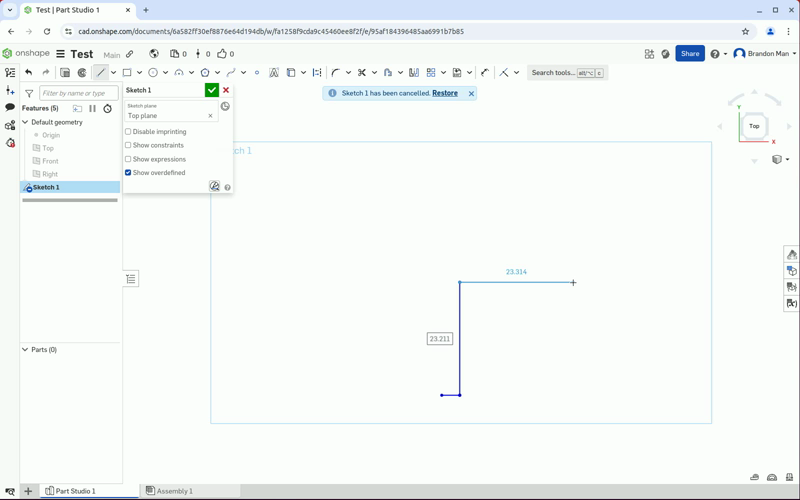
click(573, 282)
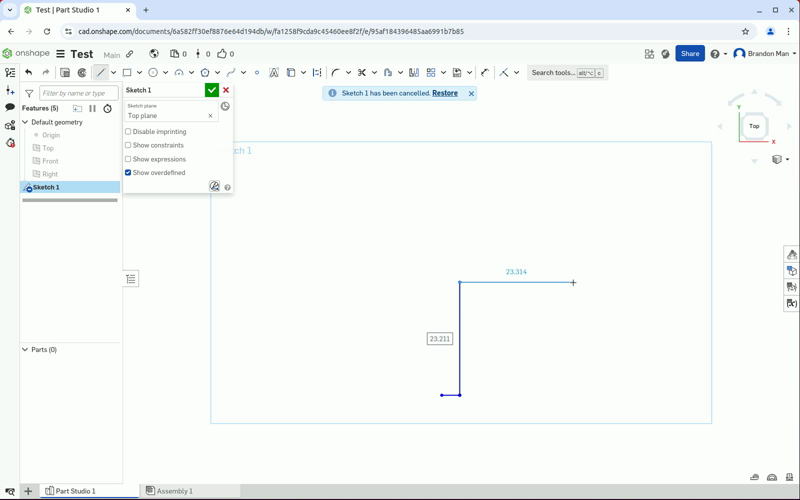
key_up(shift)
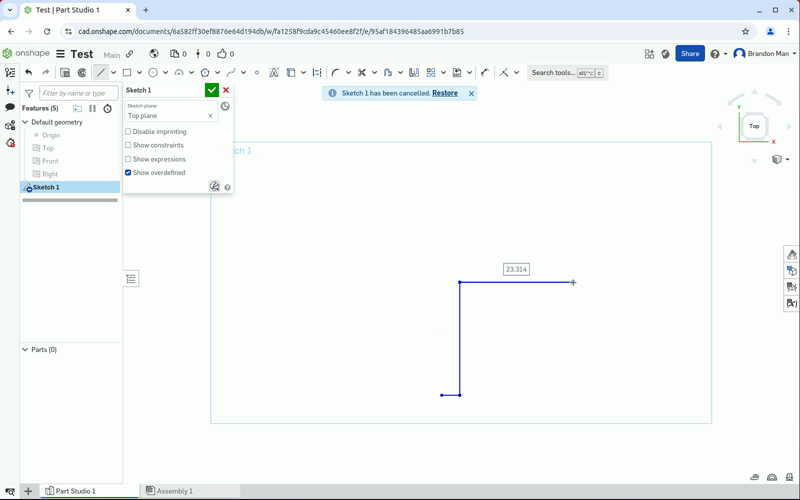
key_down(shift)
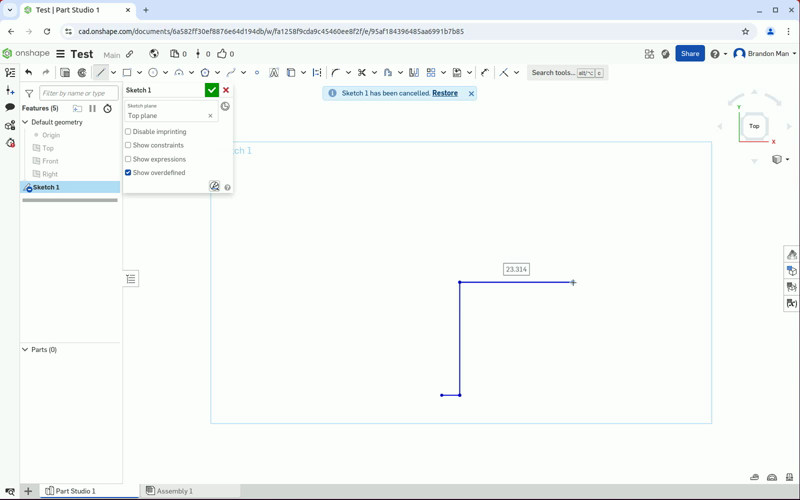
mouse_move(589, 282)
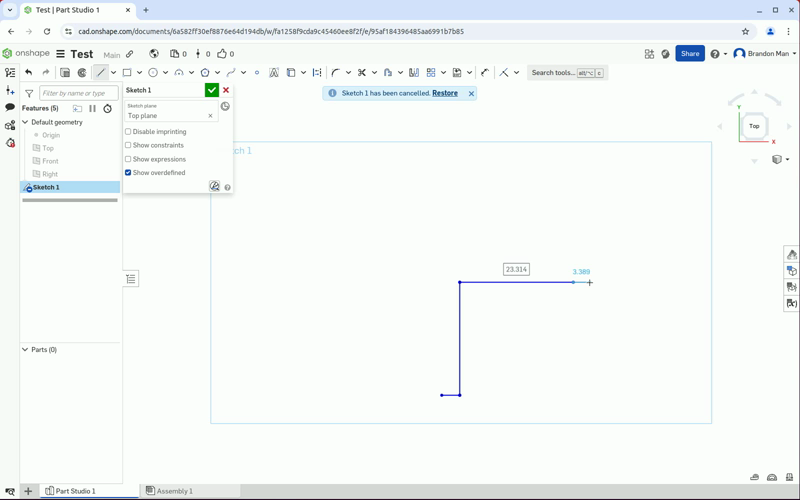
mouse_move(573, 264)
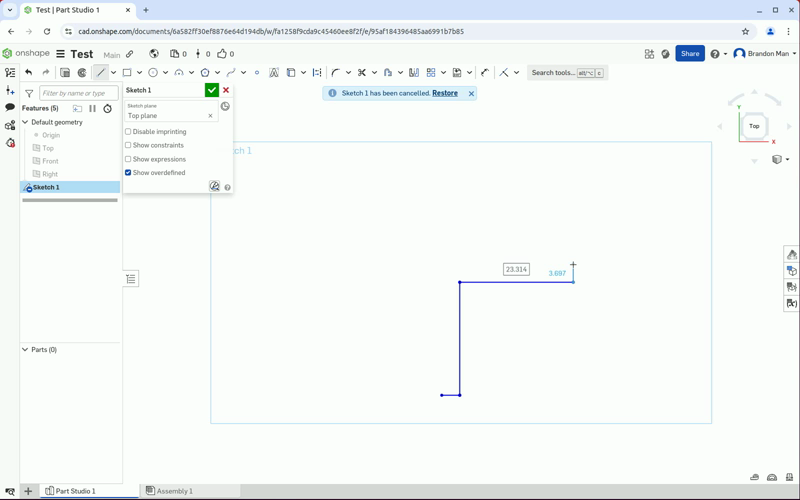
click(573, 264)
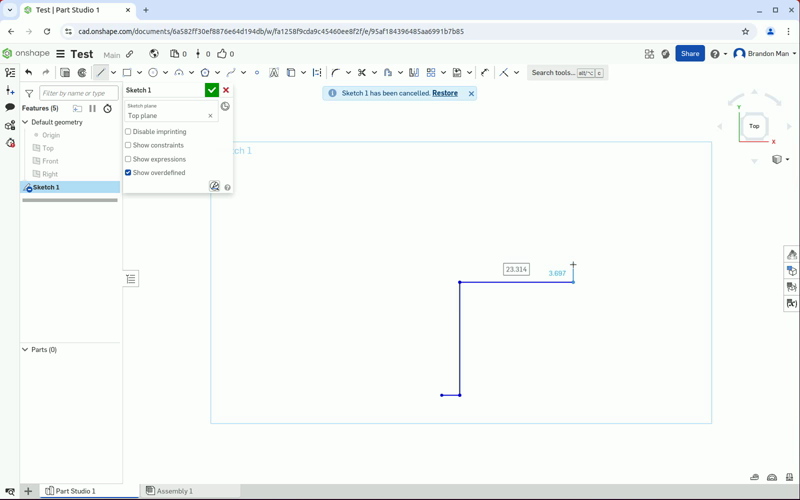
key_up(shift)
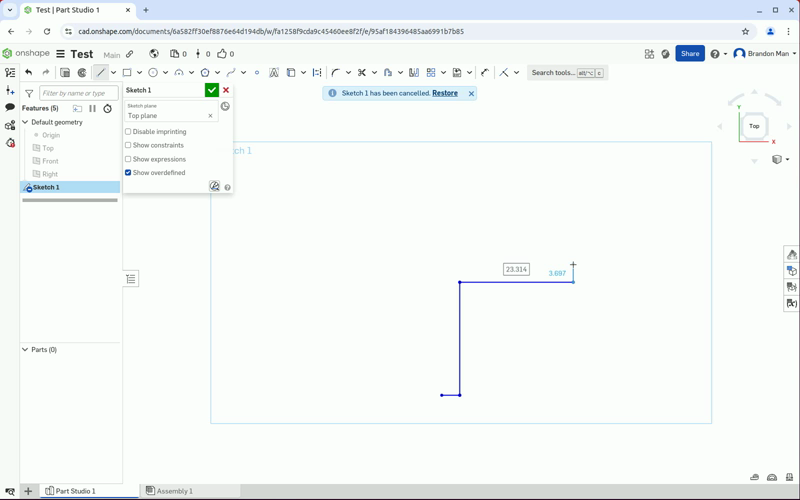
key_down(shift)
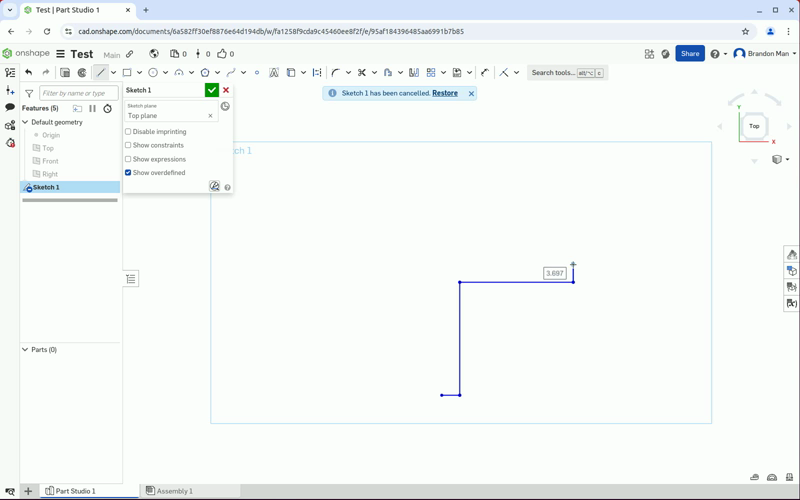
mouse_move(441, 264)
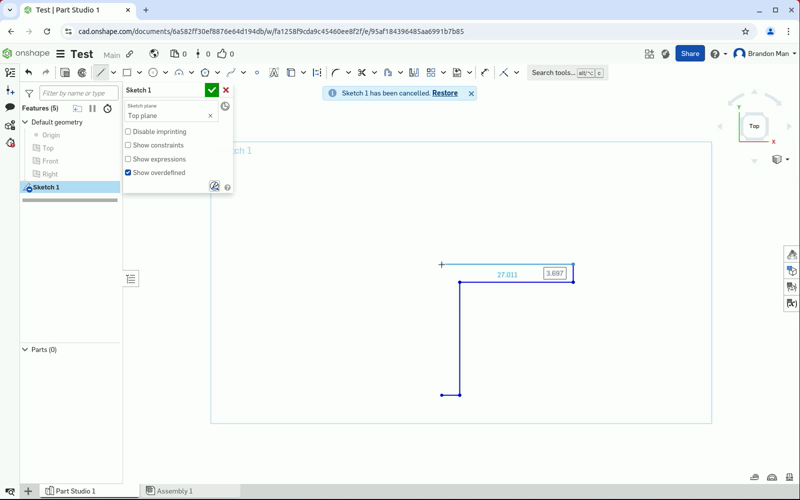
click(441, 264)
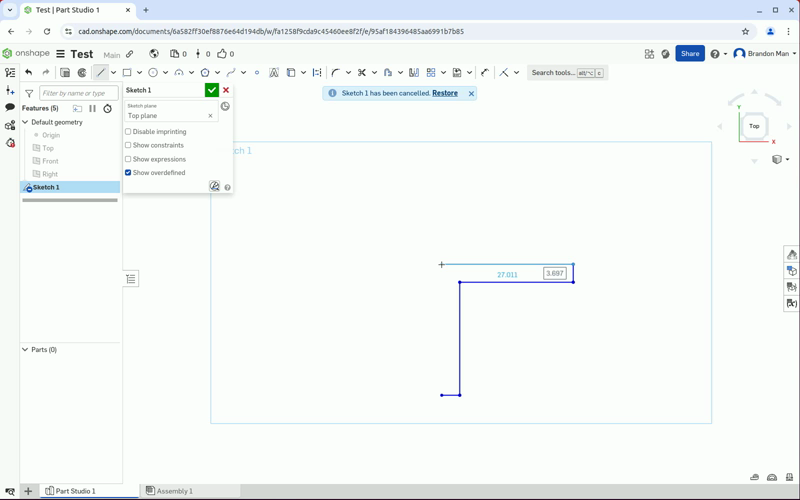
key_up(shift)
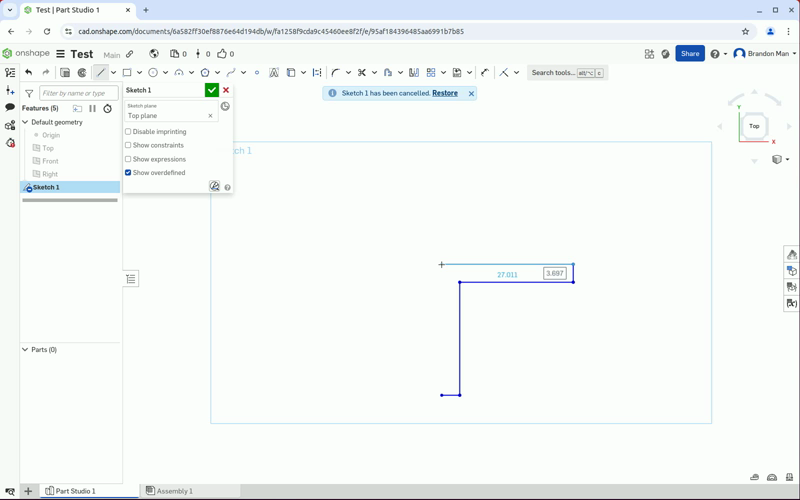
key_down(shift)
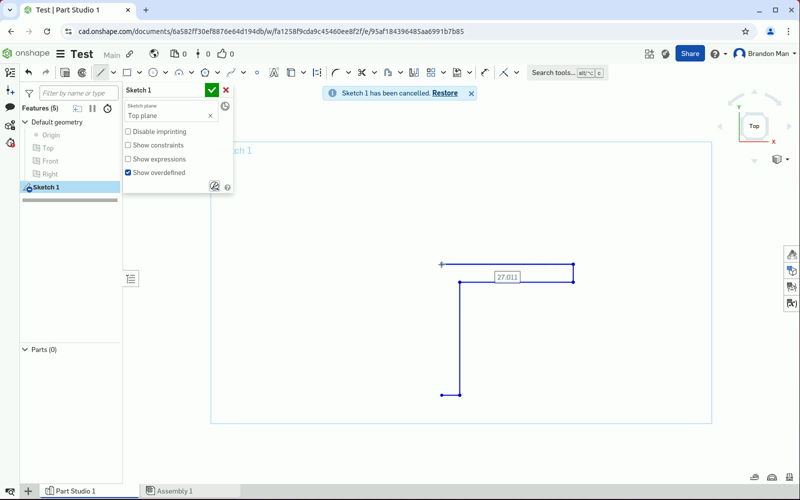
mouse_move(441, 395)
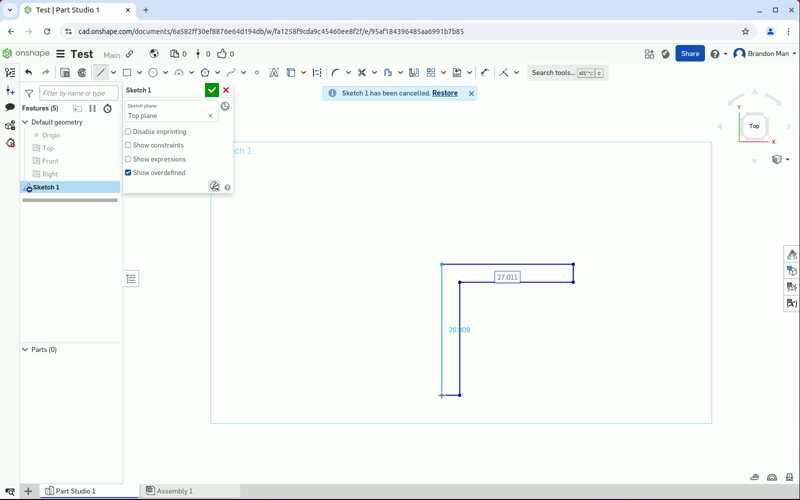
key_up(shift)
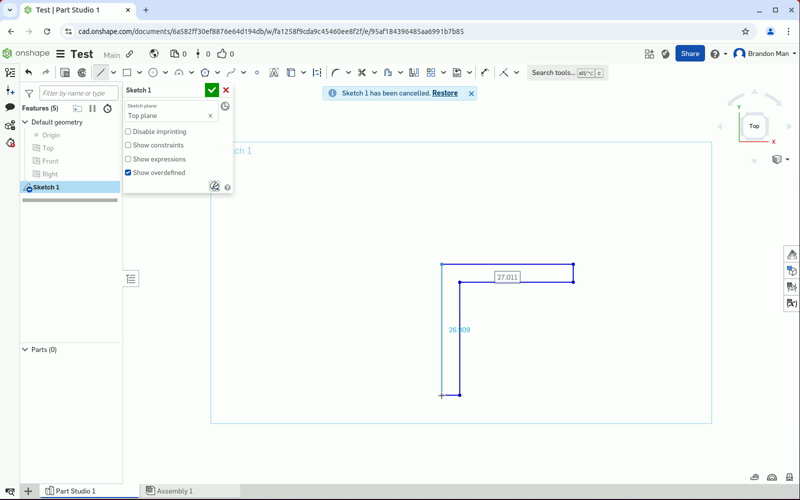
click(441, 395)
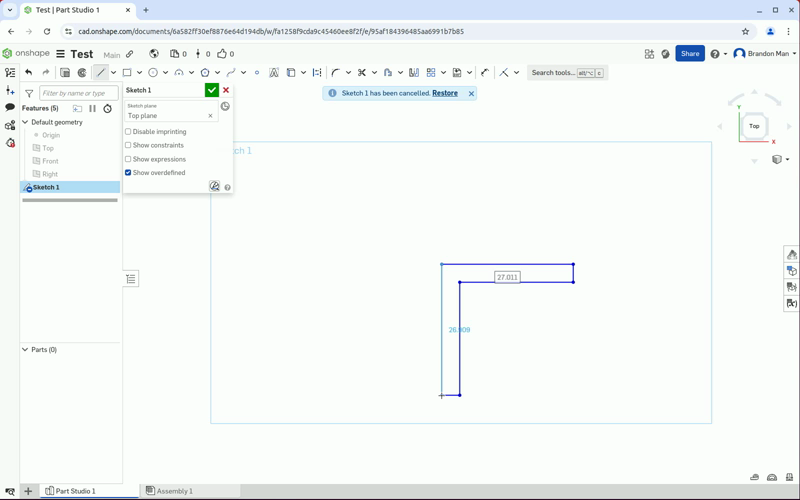
key(esc)
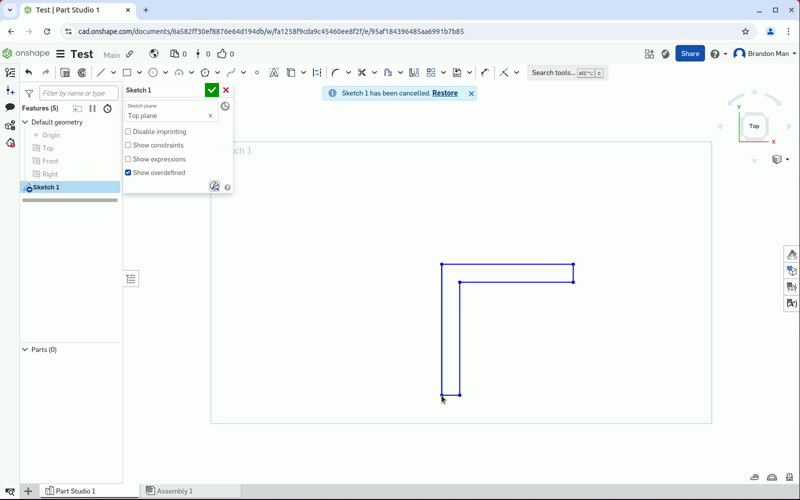
mouse_move(455, 380)
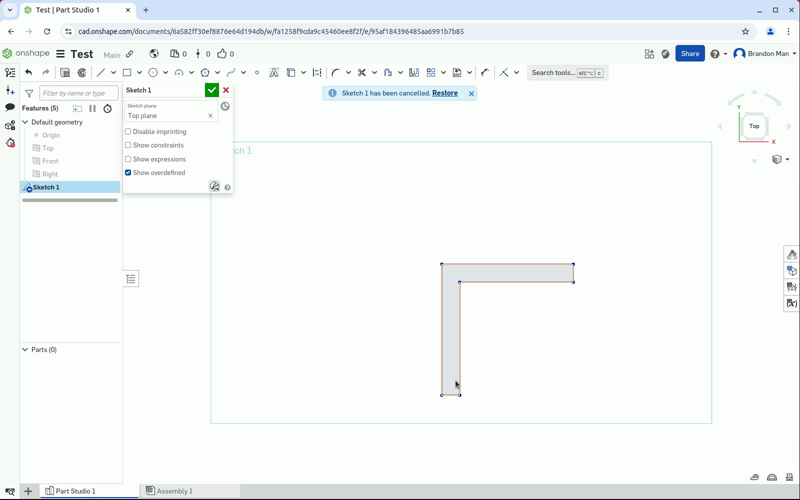
click(455, 380)
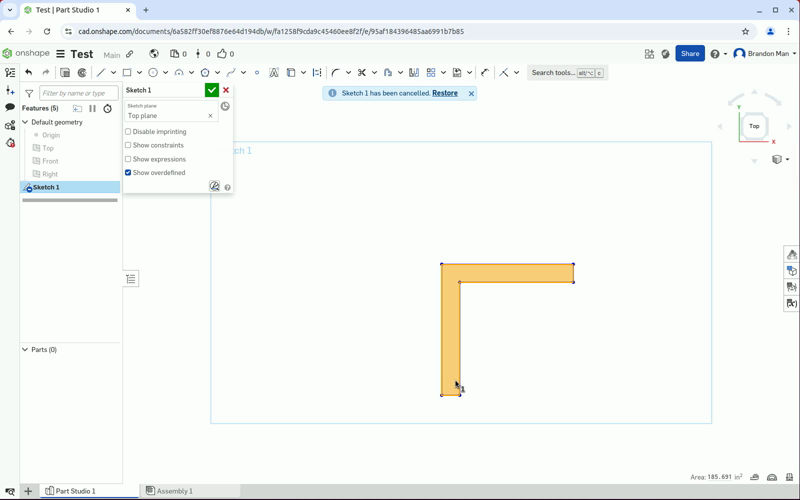
mouse_move(73, 352)
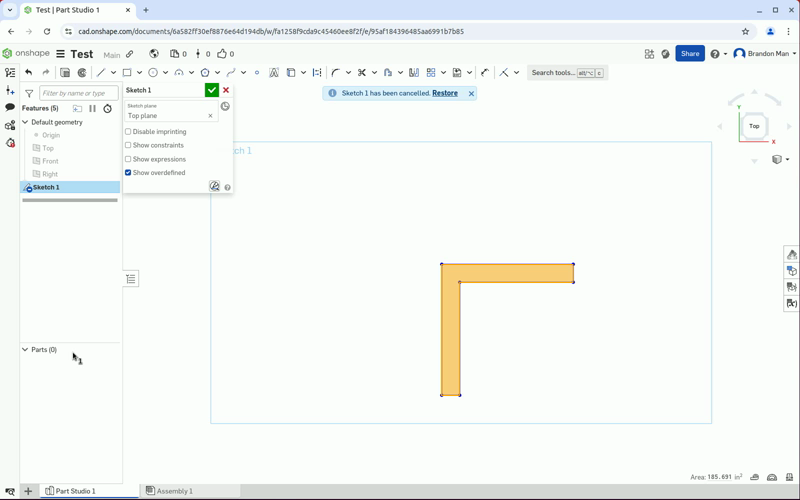
key(shift+y)
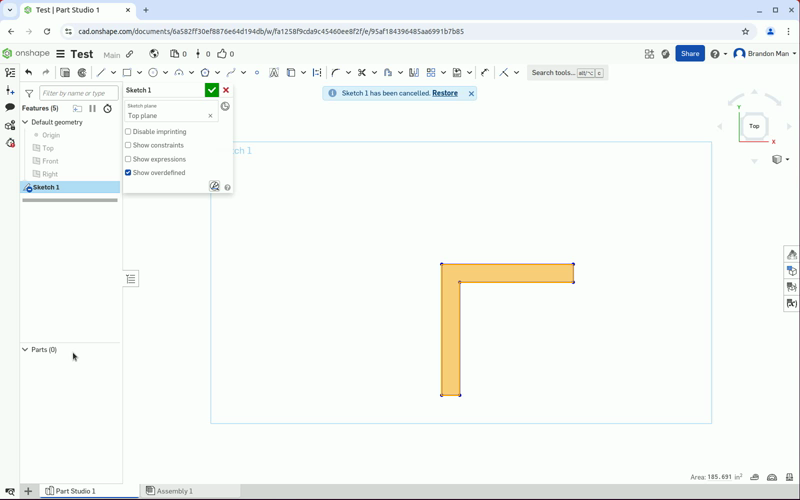
key(shift+e)
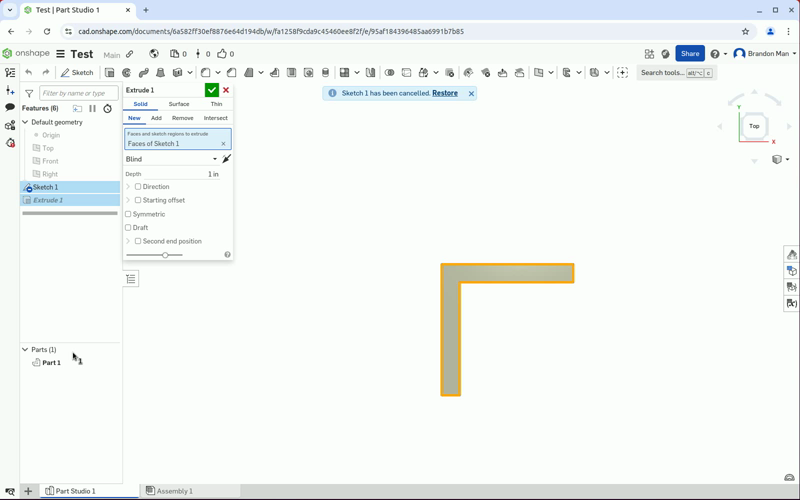
mouse_move(143, 106)
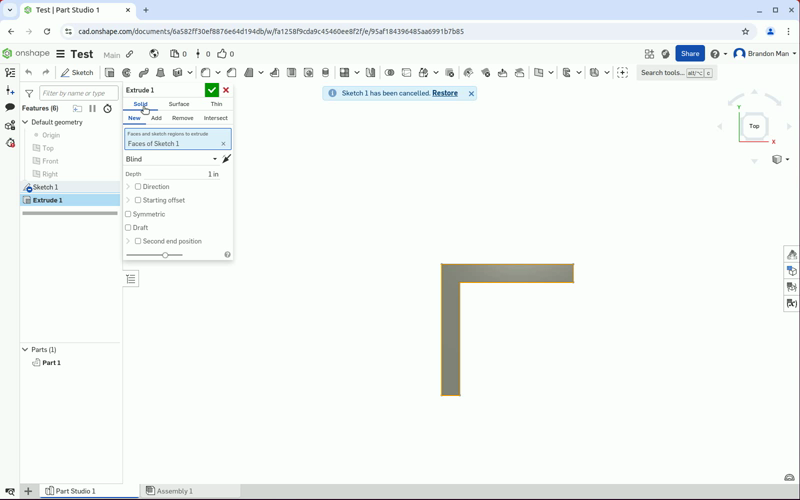
click(143, 106)
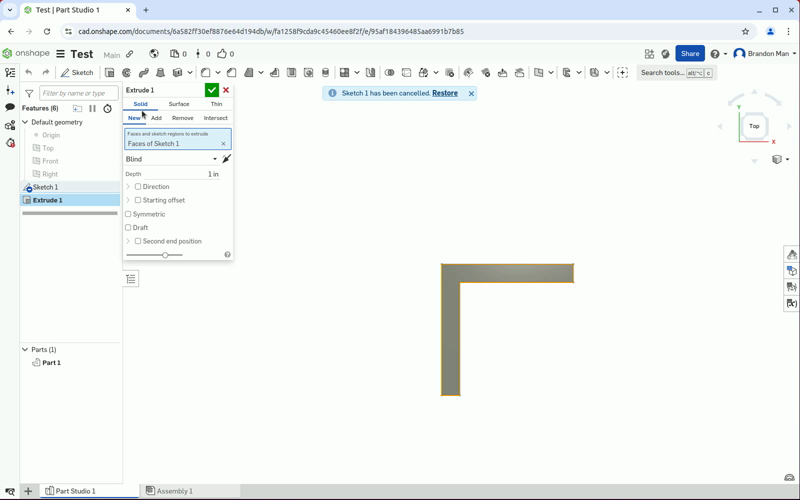
mouse_move(137, 120)
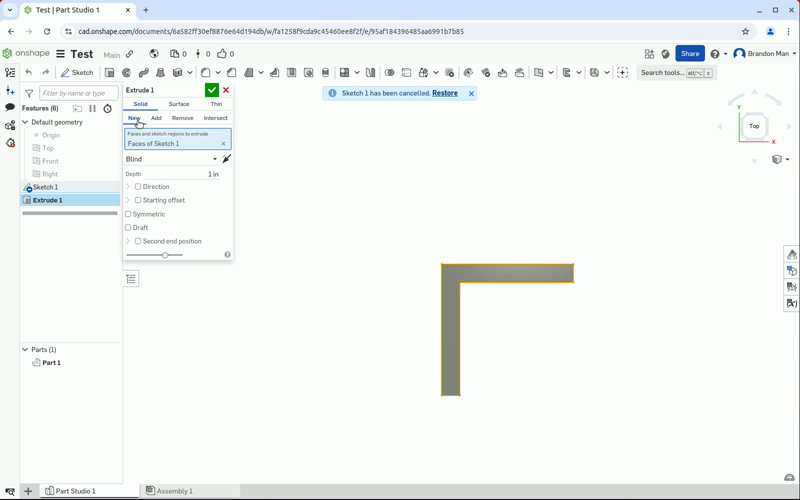
click(137, 120)
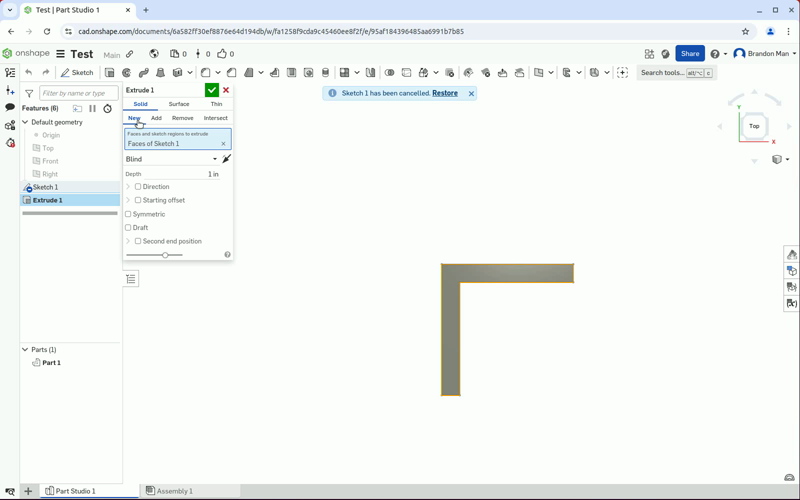
key(tab, 4)
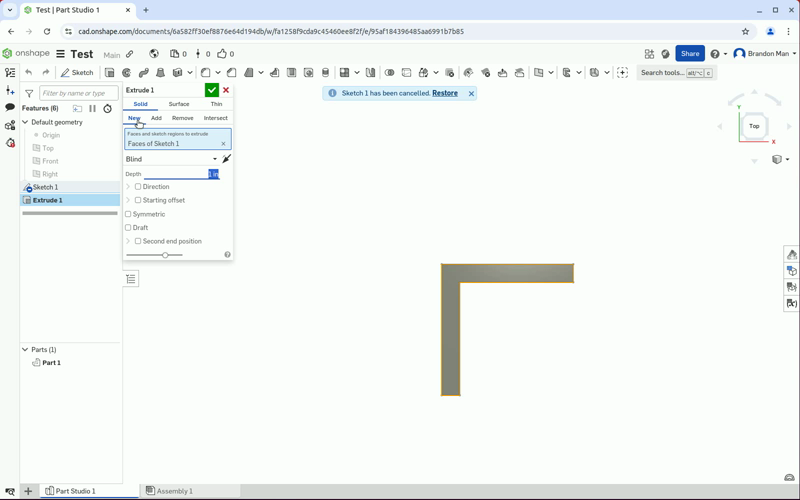
text(5.296)
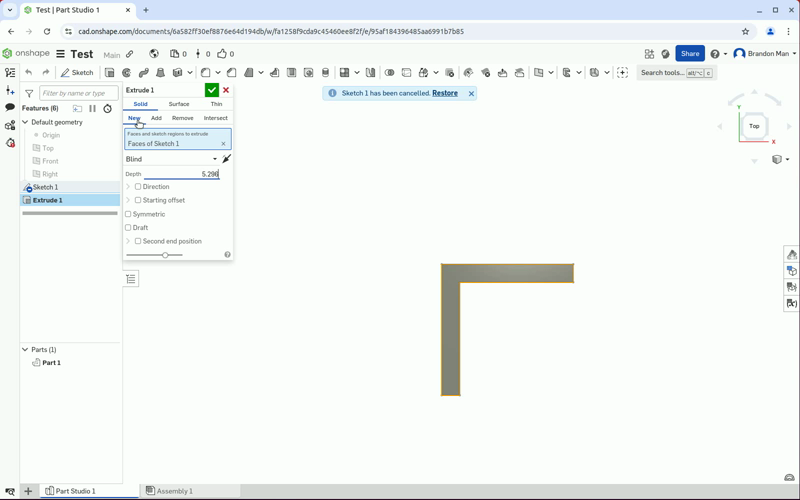
key(enter)
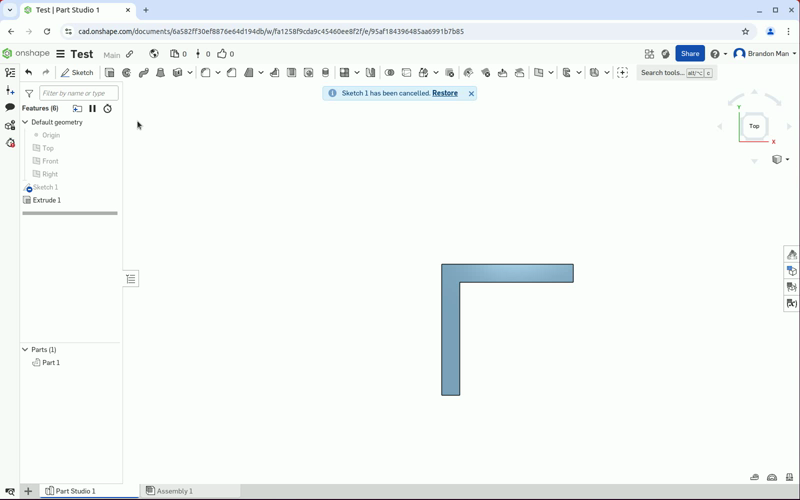
key(shift+h)
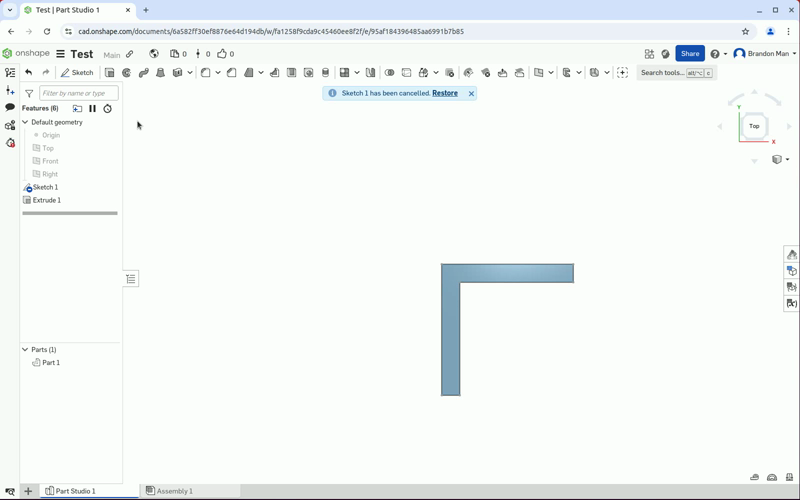
key(shift+h)
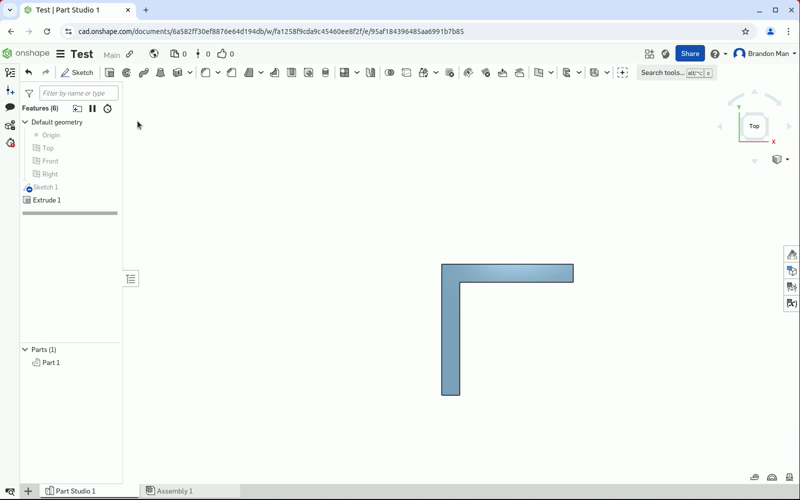
mouse_move(73, 189)
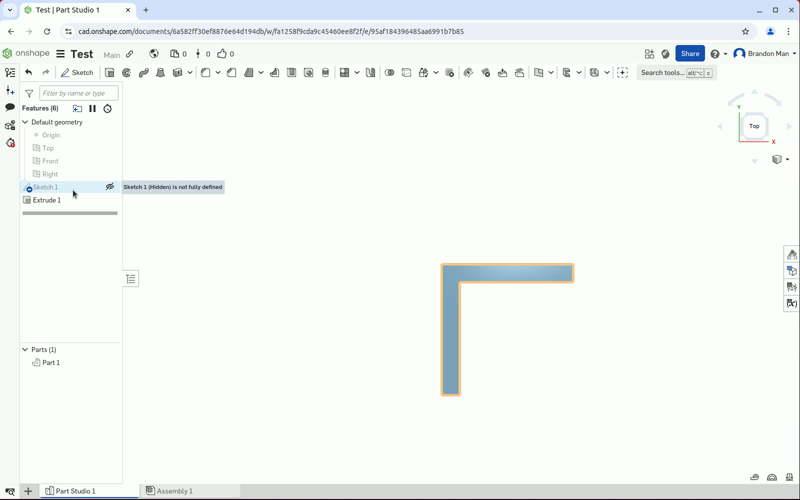
click(73, 189)
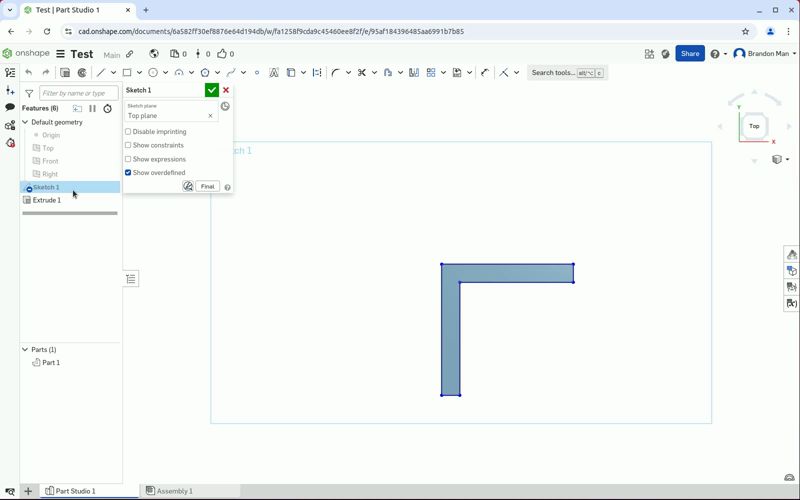
mouse_move(229, 92)
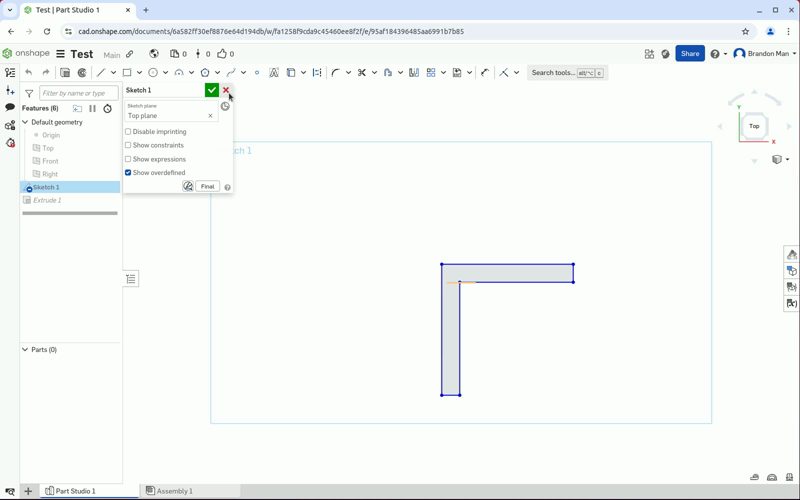
click(229, 92)
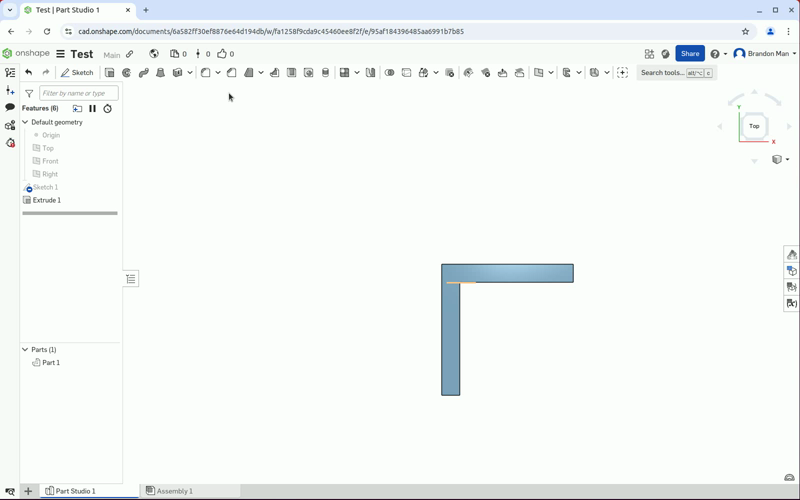
mouse_move(541, 75)
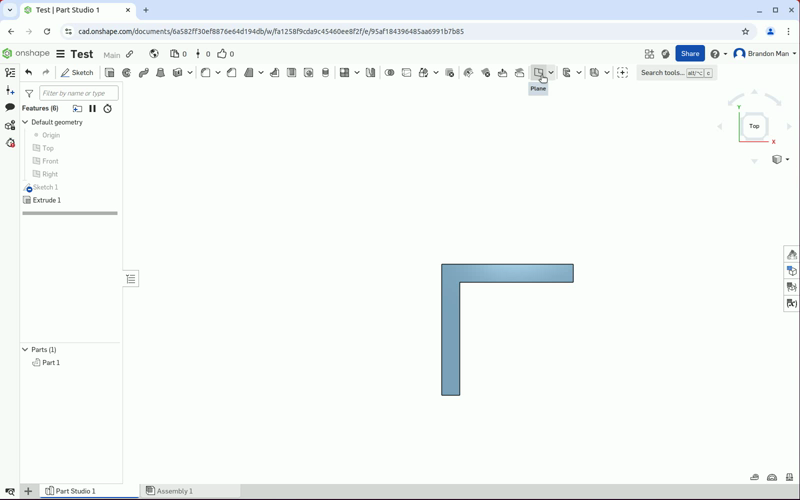
click(541, 75)
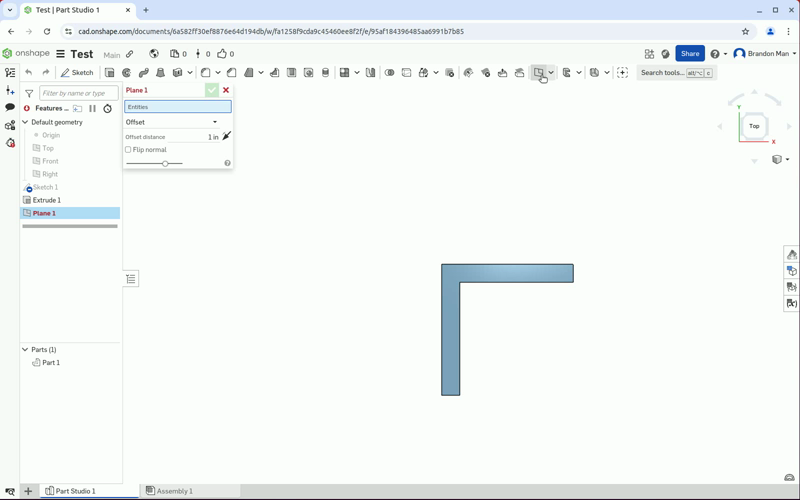
mouse_move(73, 150)
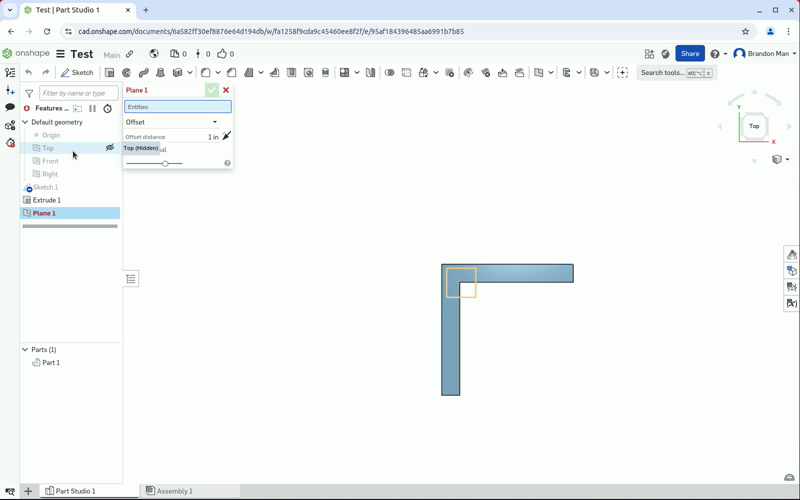
click(73, 150)
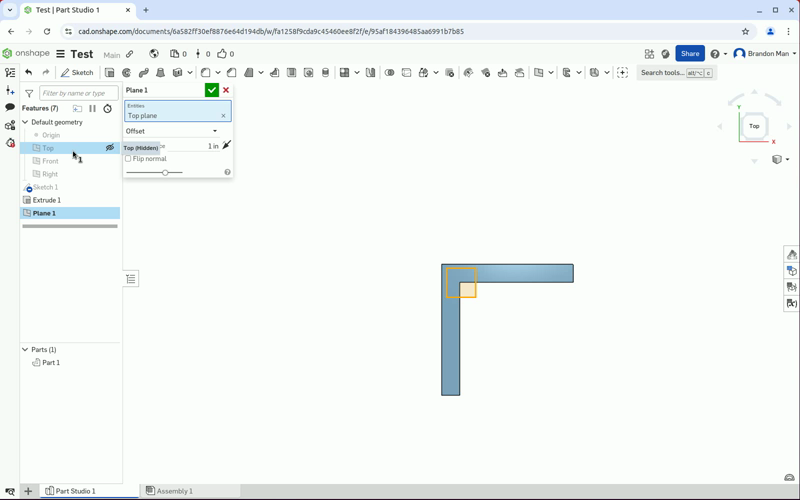
key(tab, 2)
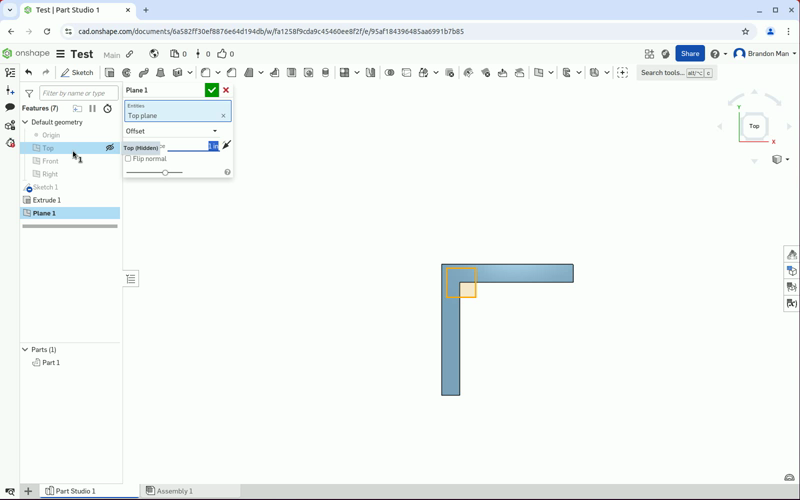
text(5.299)
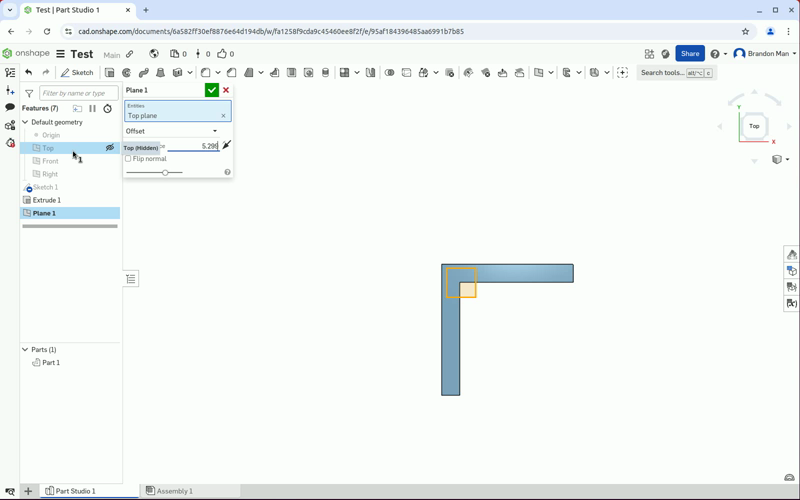
key(enter, 2)
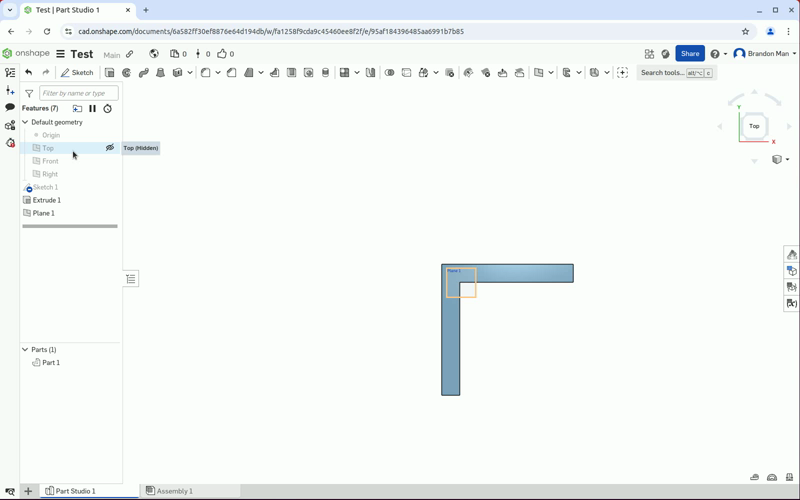
key(shift+s)
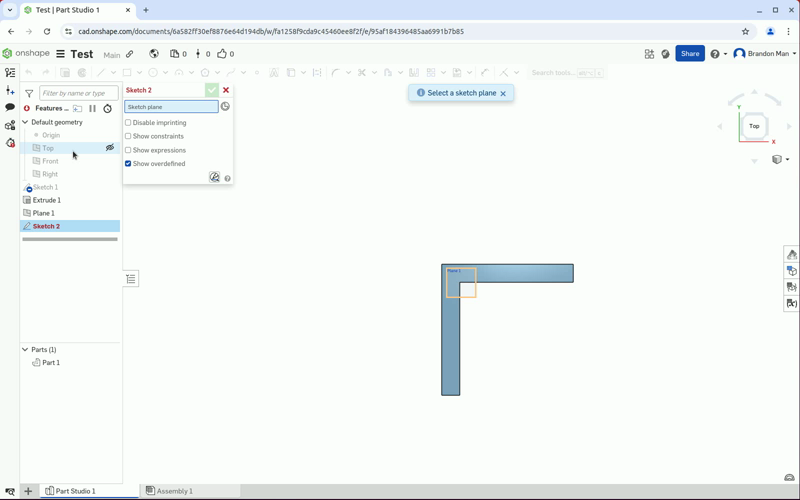
mouse_move(73, 215)
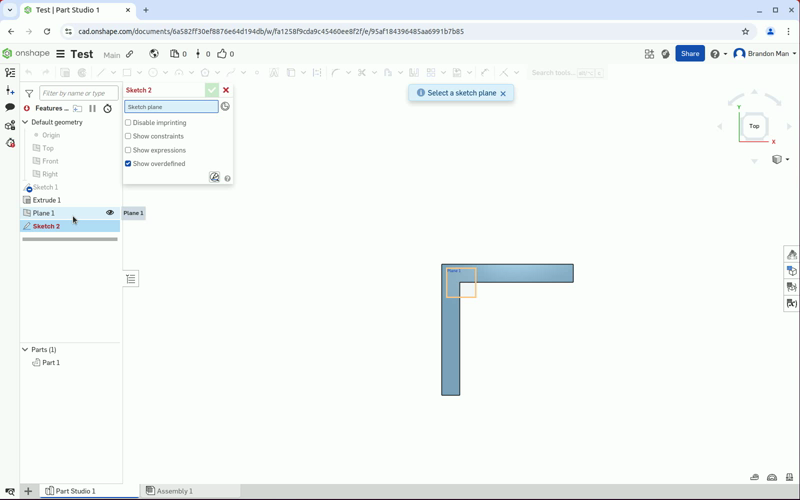
click(73, 215)
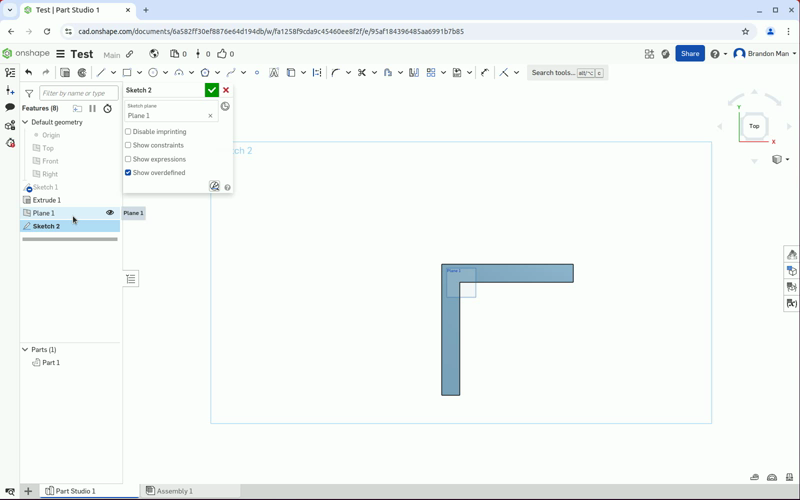
mouse_move(73, 352)
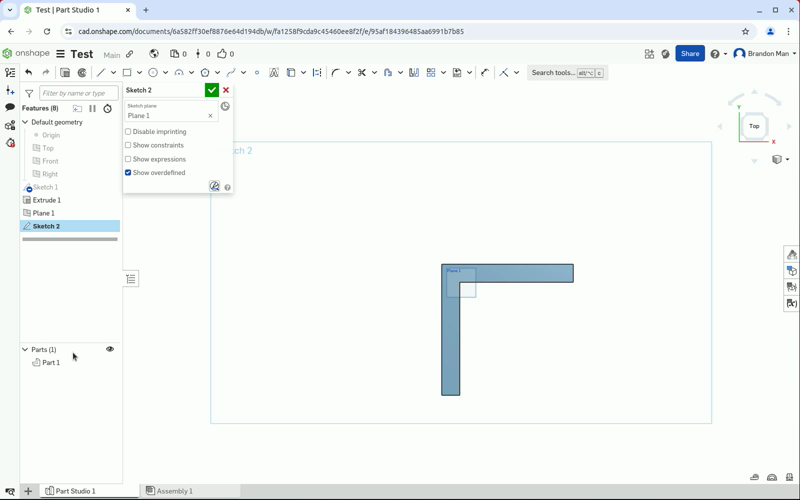
key(y)
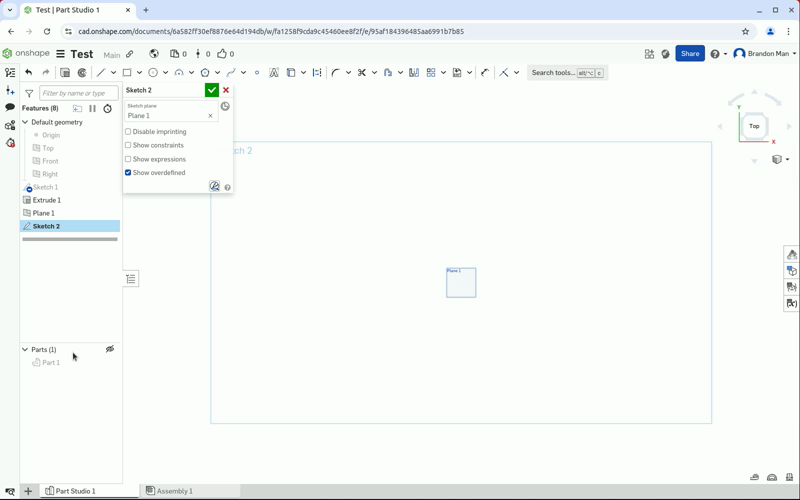
key(l)
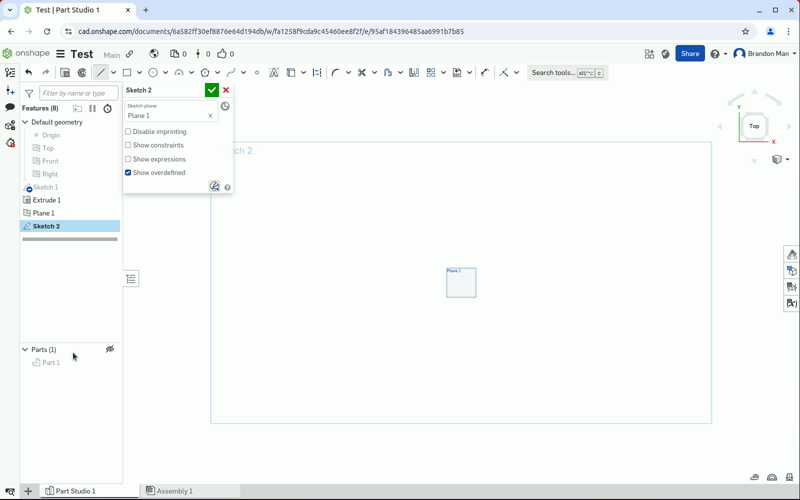
key_down(shift)
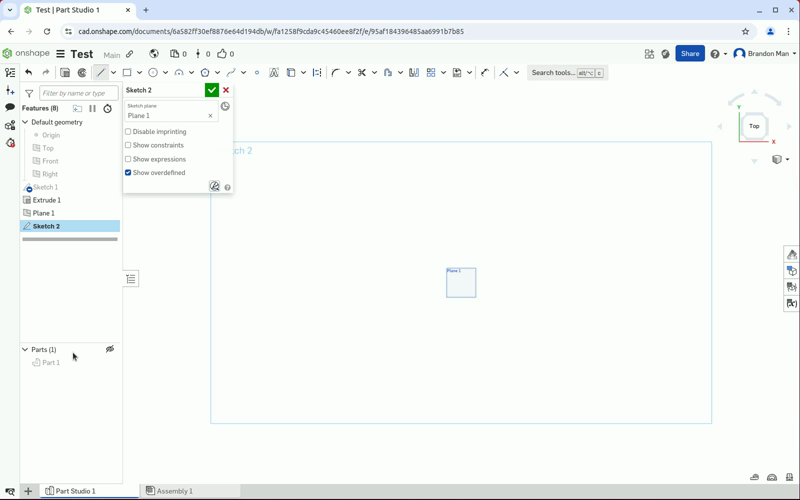
mouse_move(441, 395)
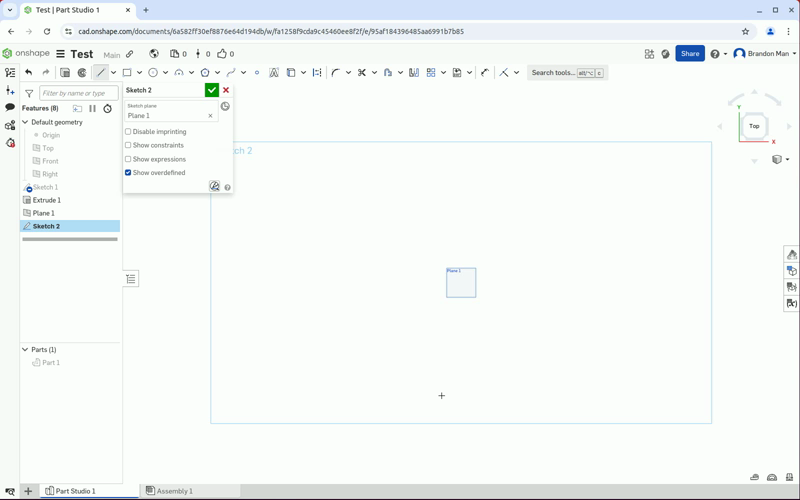
click(441, 395)
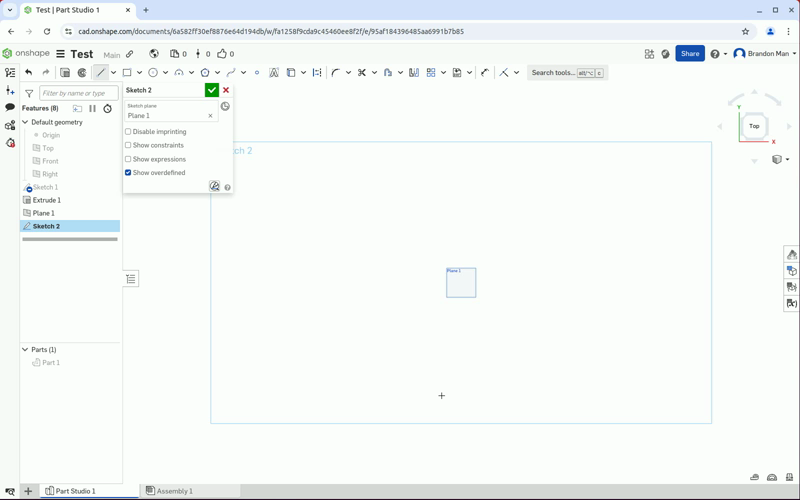
key_up(shift)
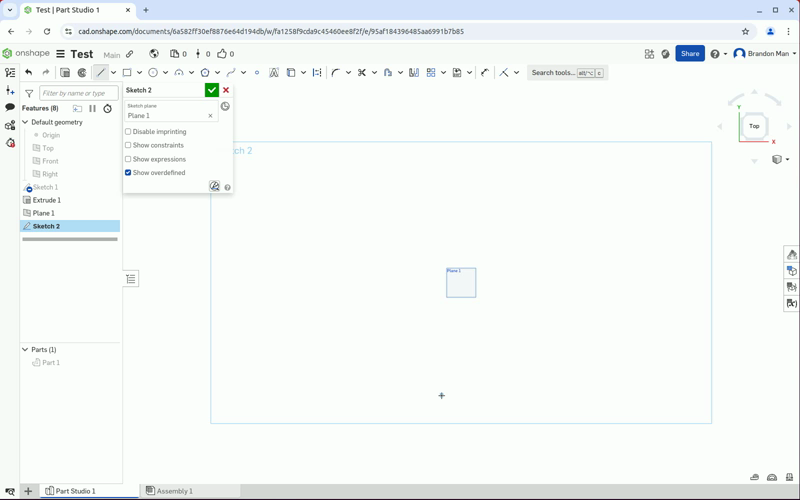
key_down(shift)
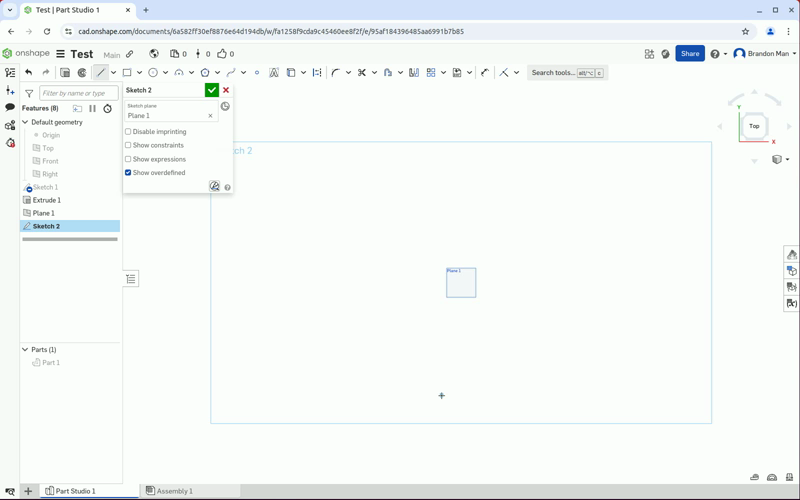
mouse_move(471, 395)
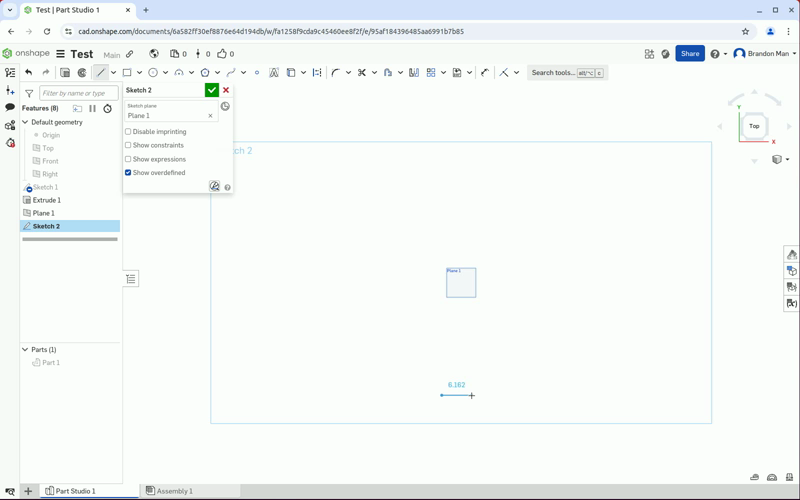
mouse_move(461, 395)
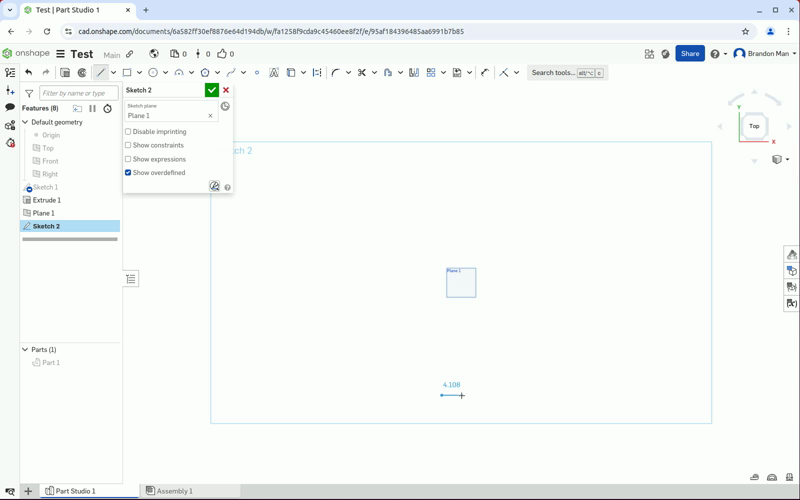
click(461, 395)
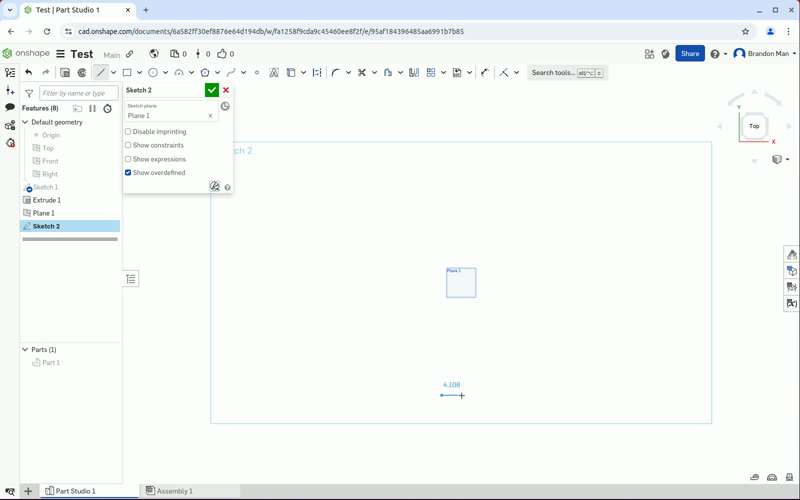
key_up(shift)
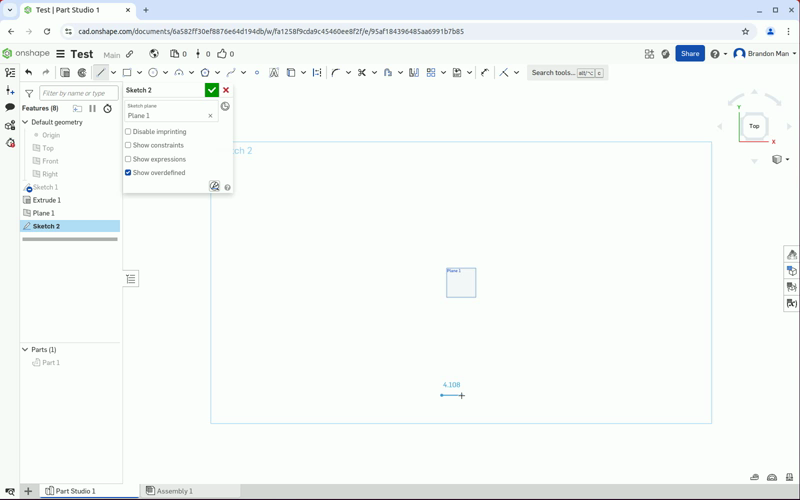
key_down(shift)
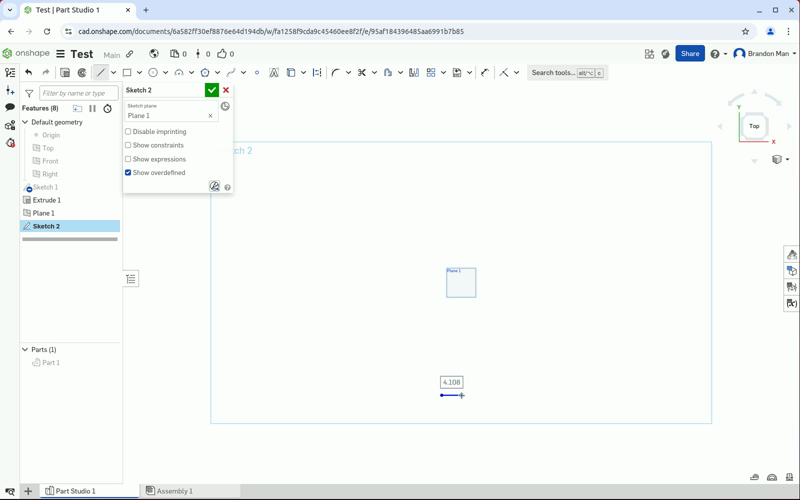
mouse_move(491, 395)
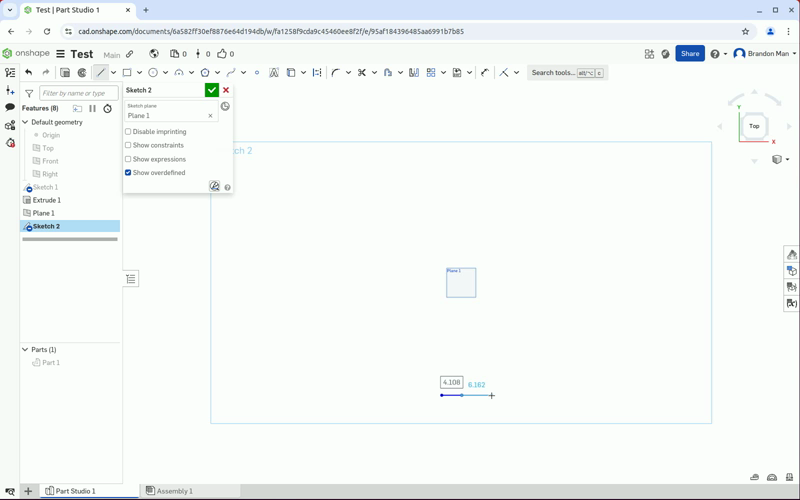
mouse_move(461, 375)
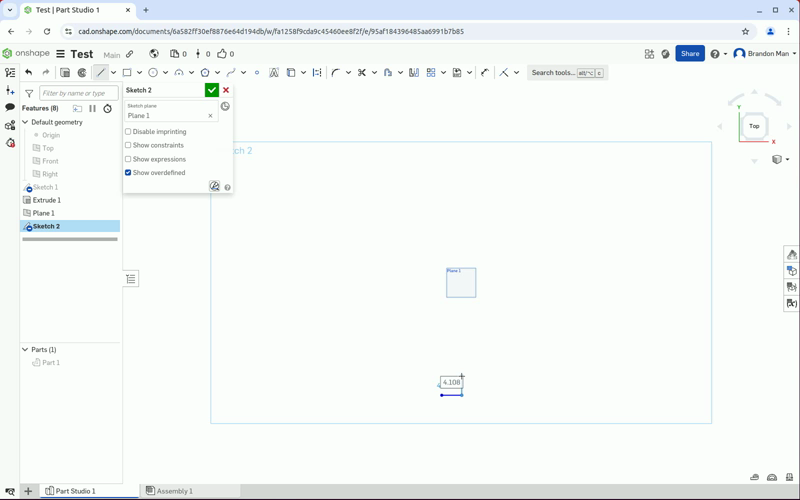
click(461, 375)
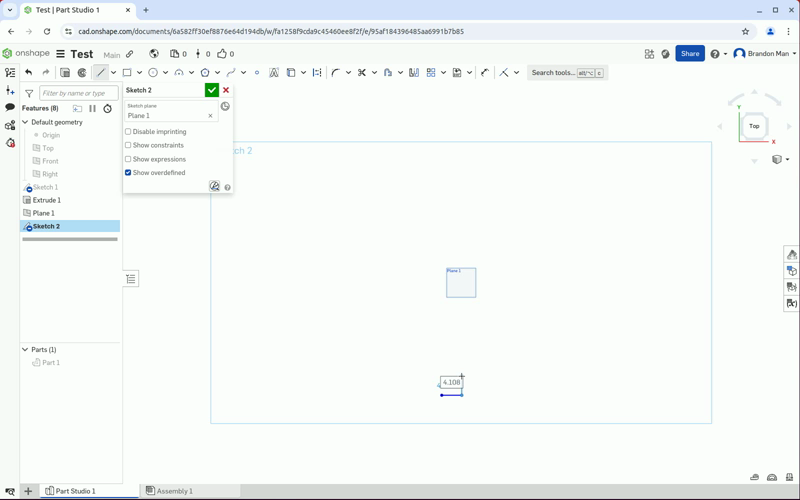
key_up(shift)
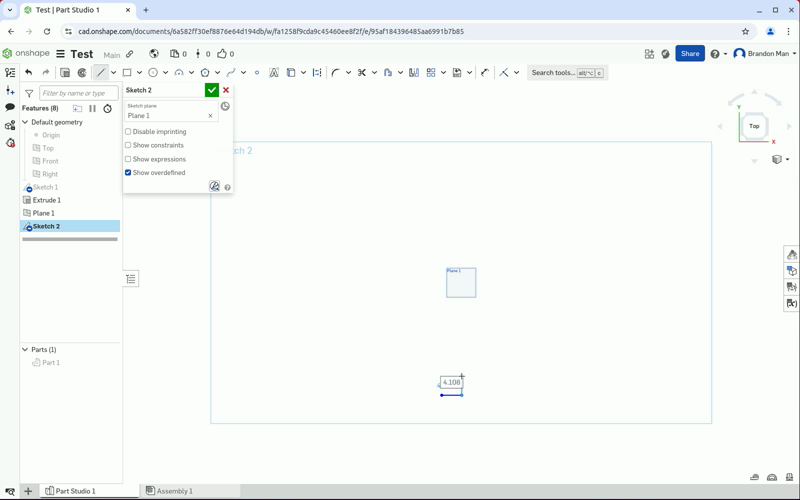
key_down(shift)
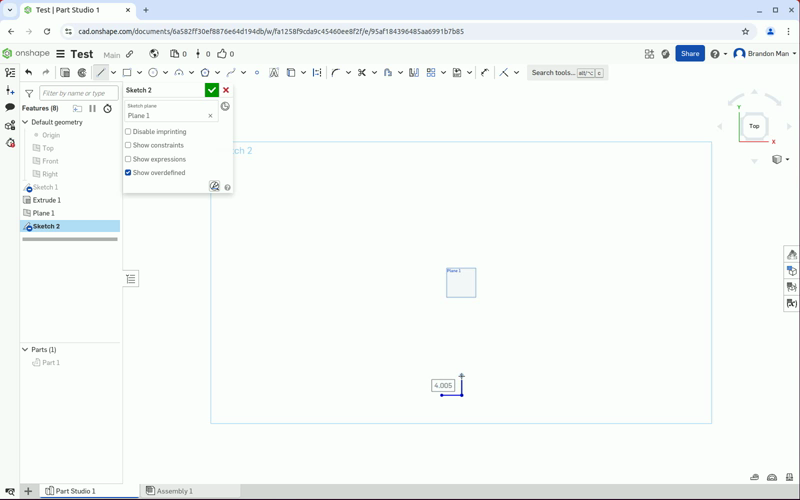
mouse_move(491, 375)
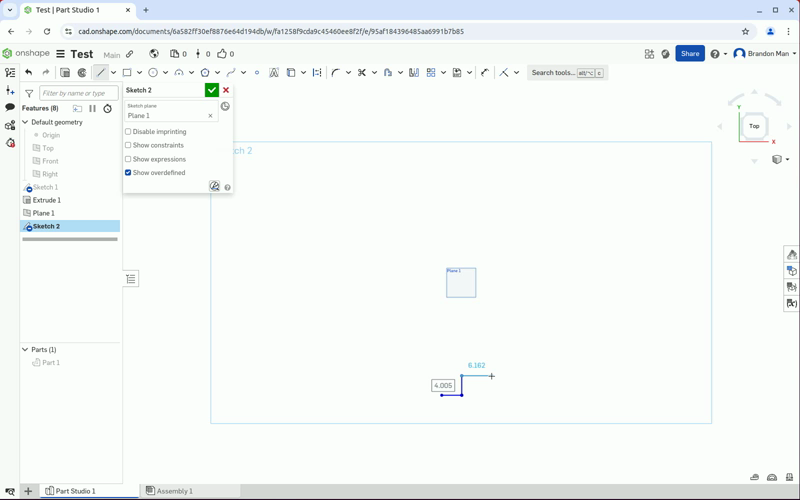
mouse_move(441, 375)
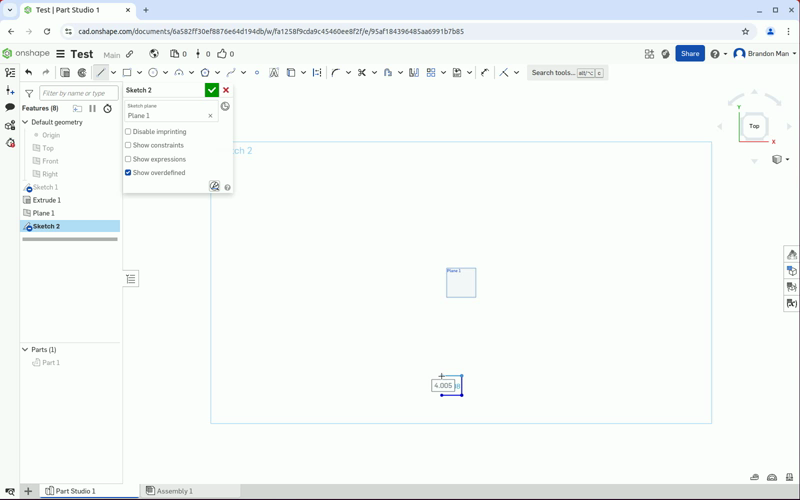
click(441, 375)
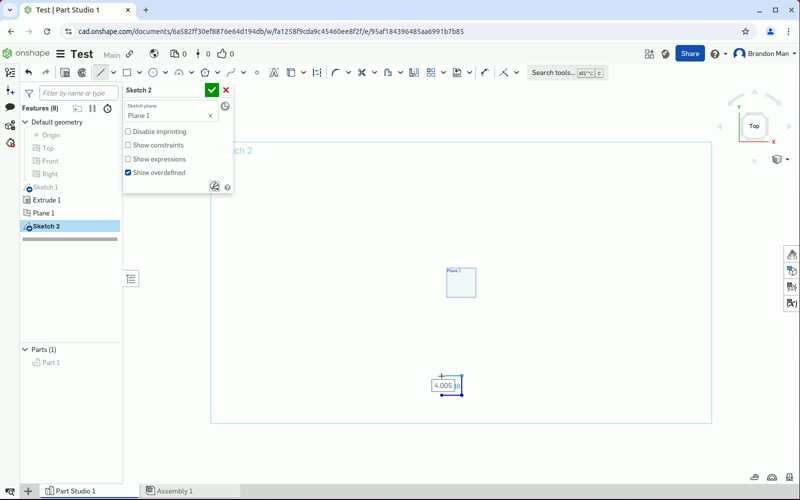
key_up(shift)
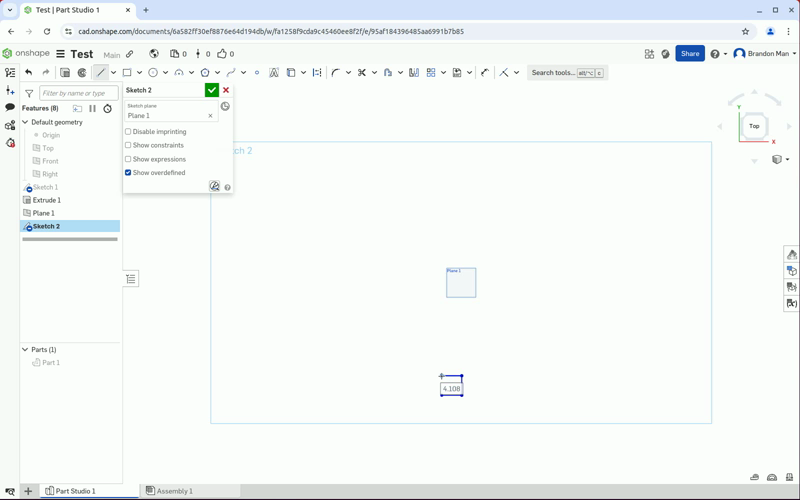
mouse_move(471, 375)
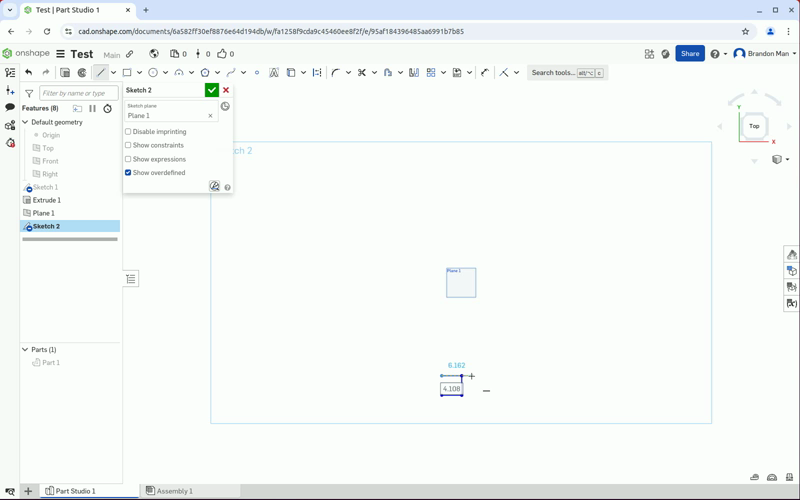
key_down(shift)
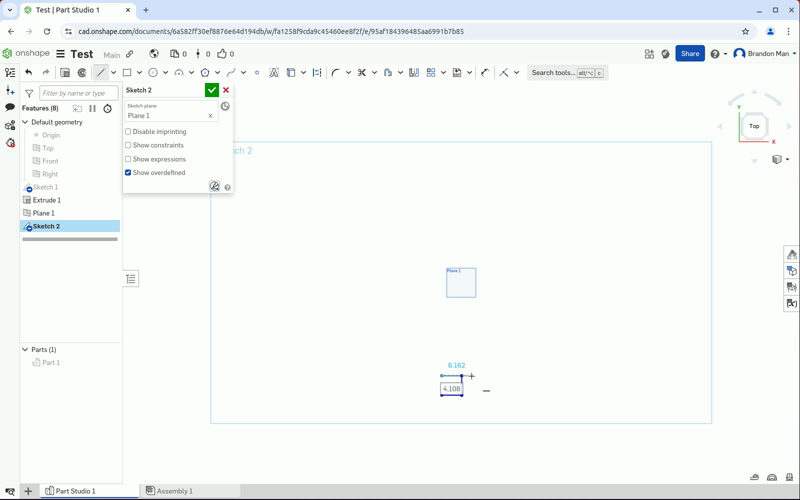
mouse_move(441, 395)
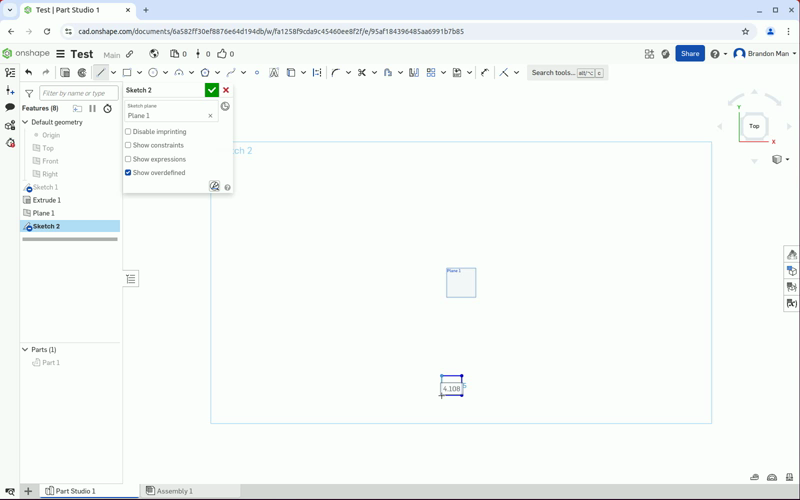
key_up(shift)
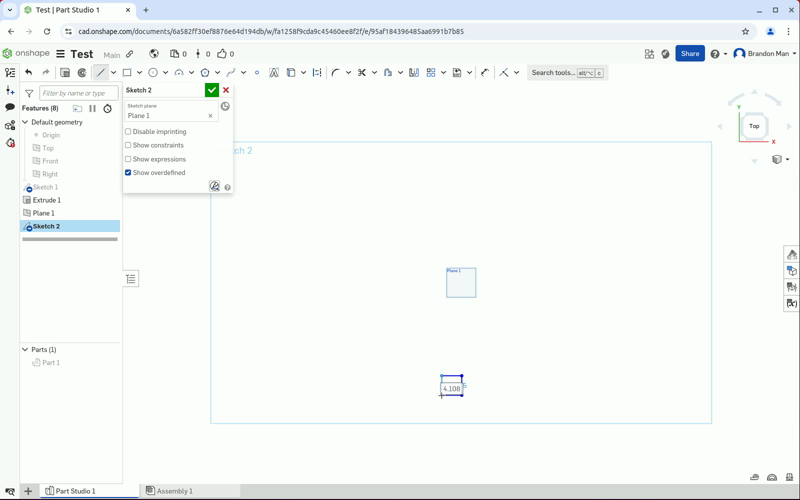
click(441, 395)
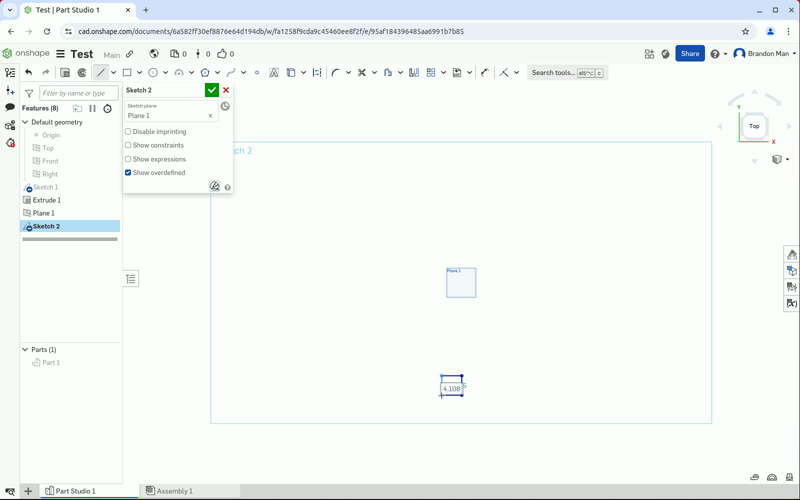
key(esc)
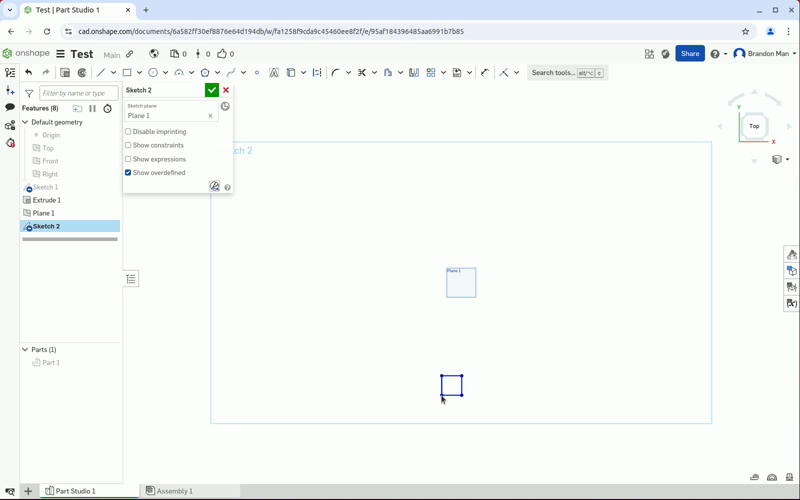
mouse_move(452, 377)
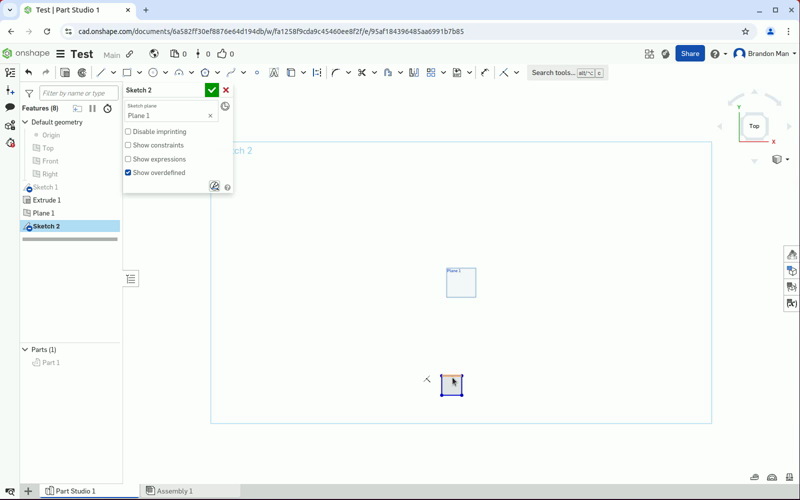
scroll(6)
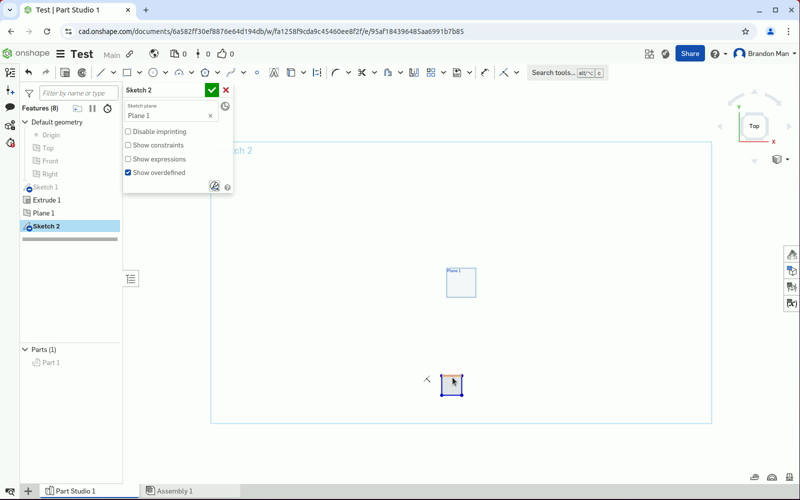
scroll(6)
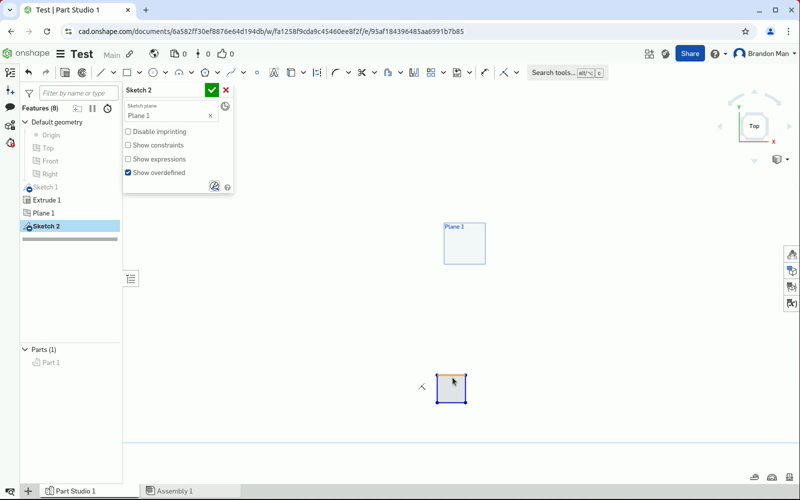
scroll(6)
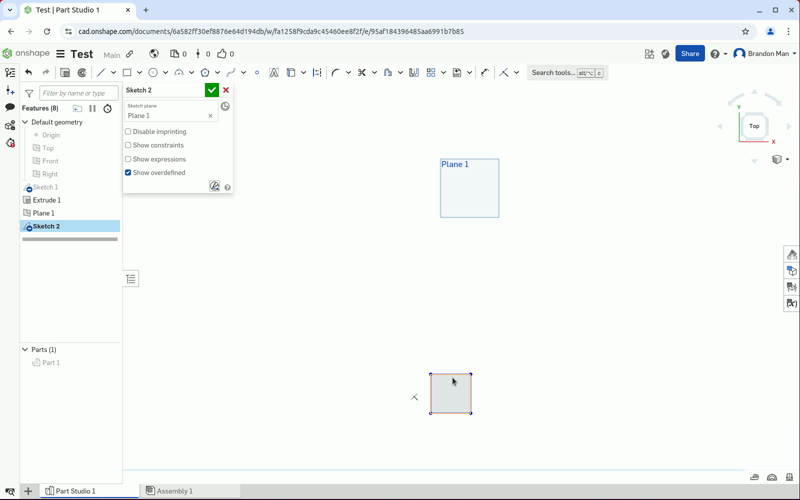
scroll(6)
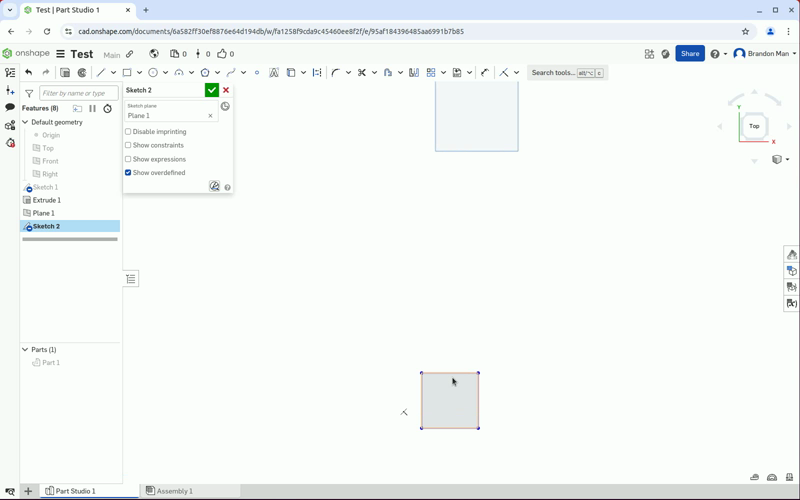
scroll(6)
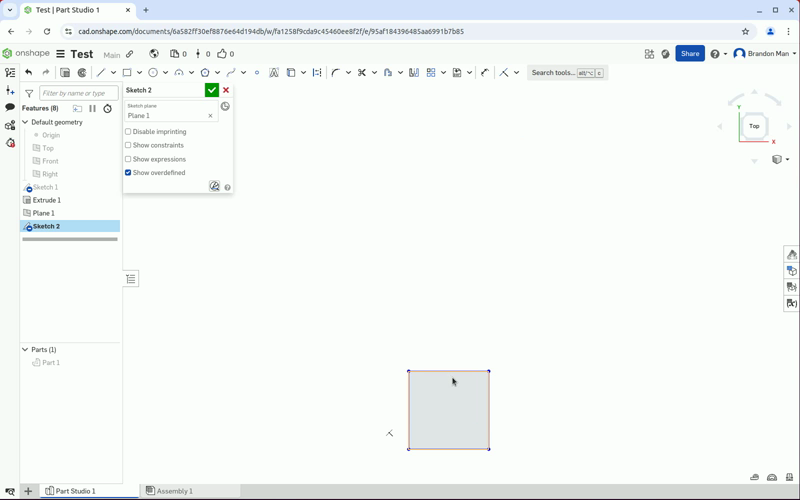
scroll(6)
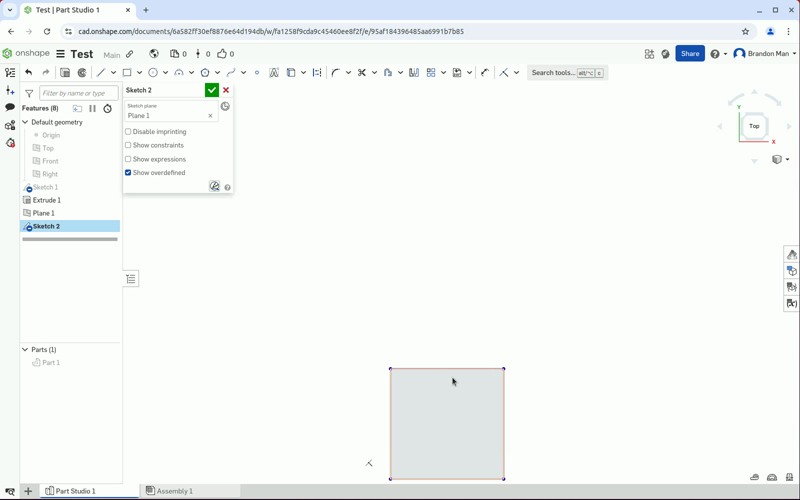
scroll(6)
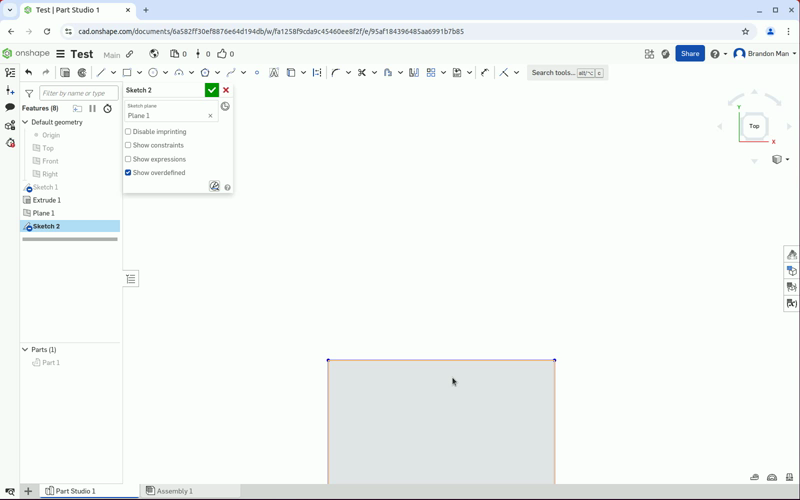
click(452, 377)
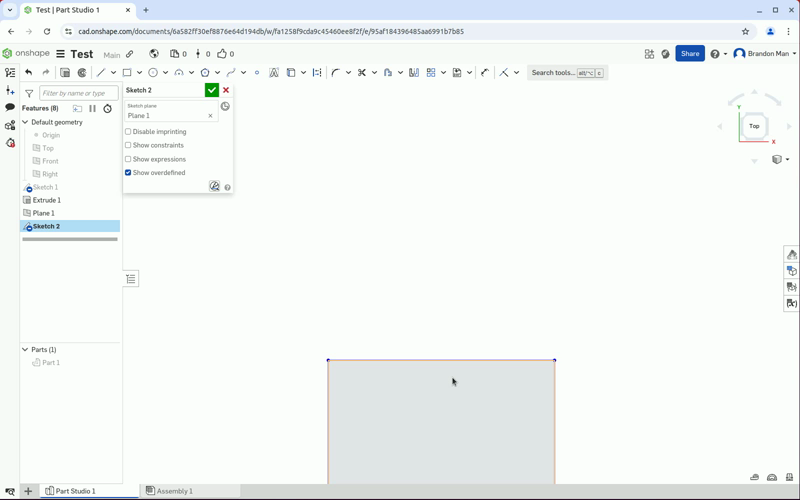
scroll(-6)
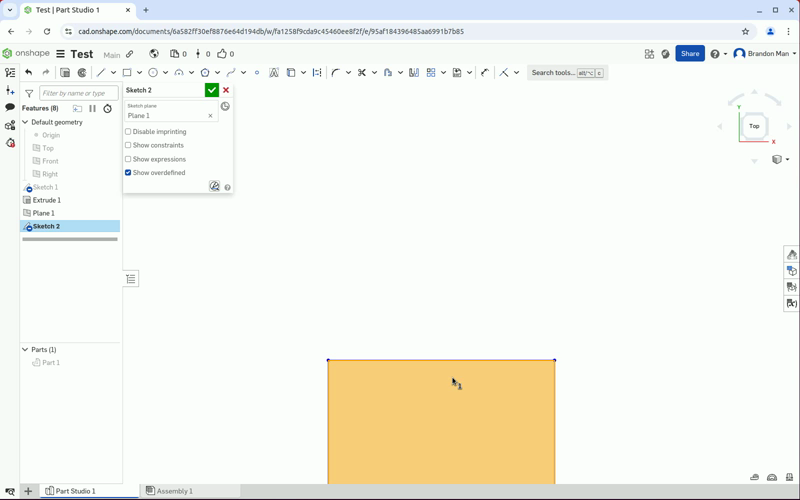
scroll(-6)
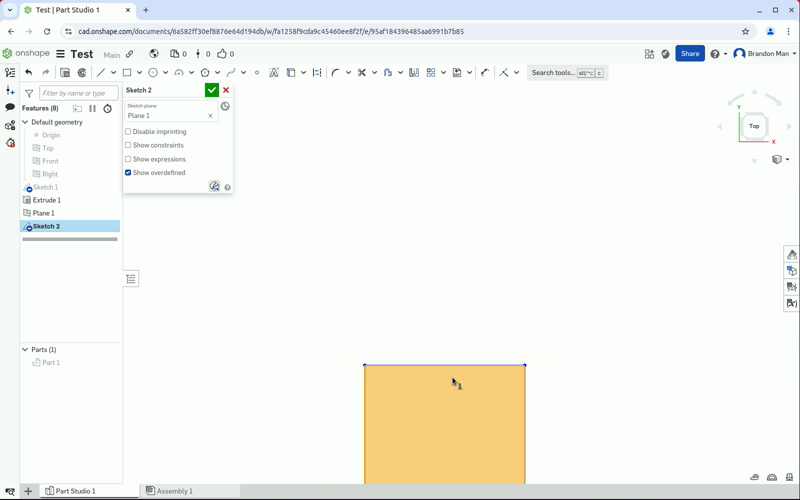
scroll(-6)
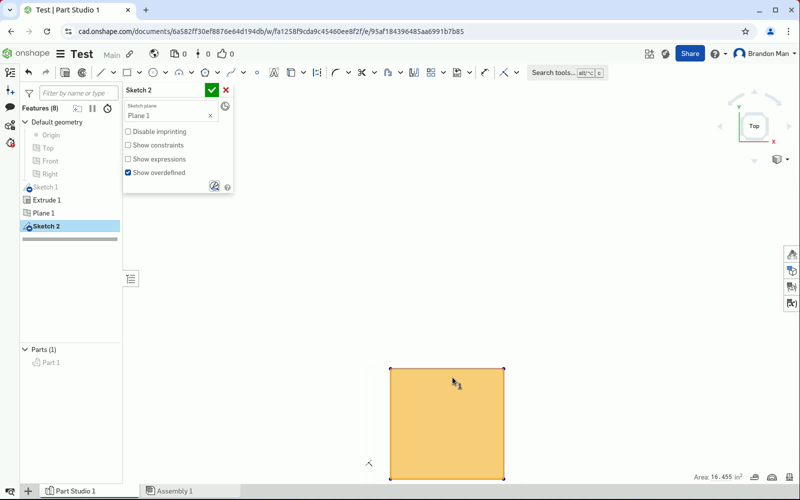
scroll(-6)
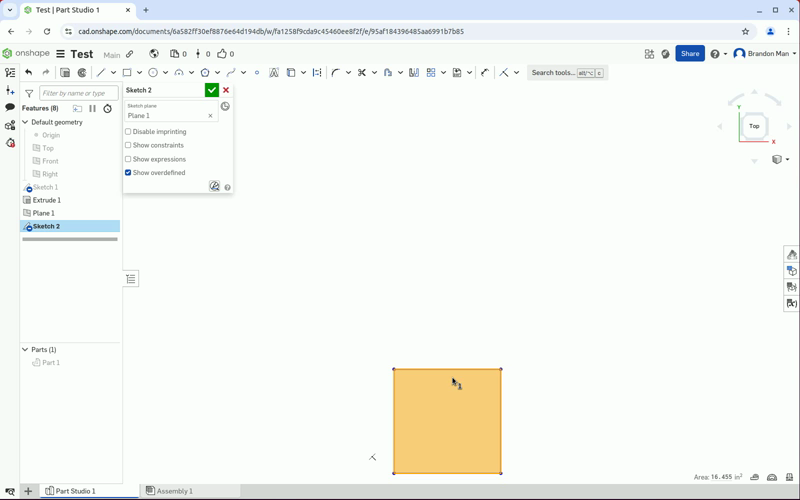
scroll(-6)
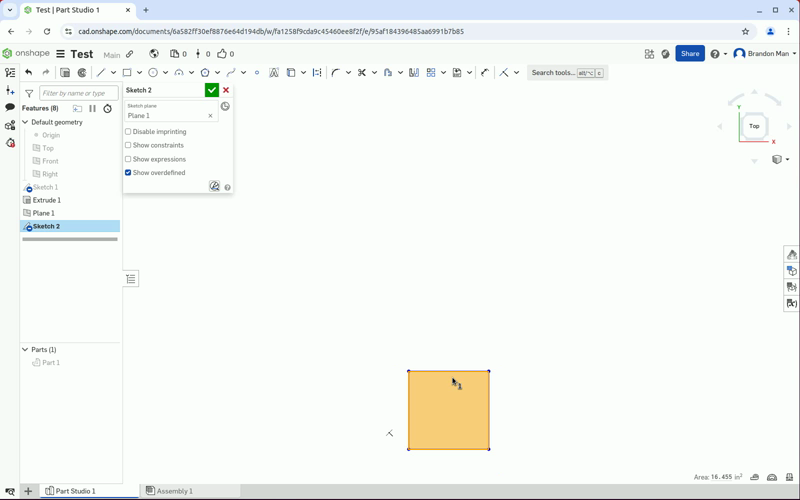
scroll(-6)
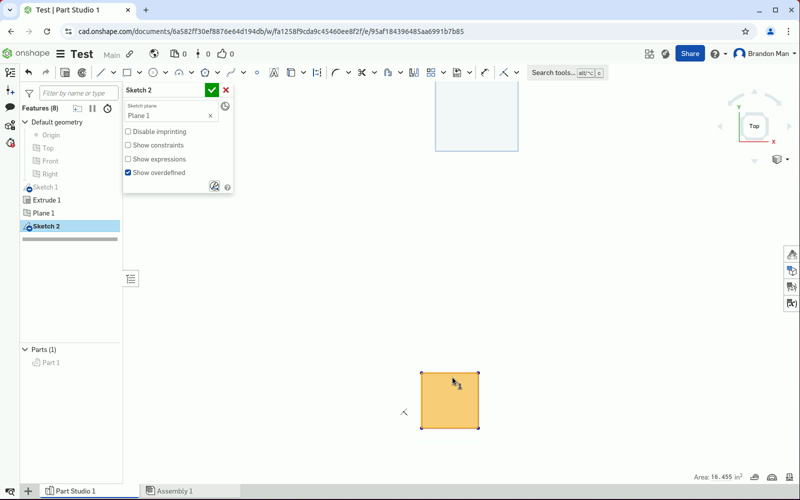
scroll(-6)
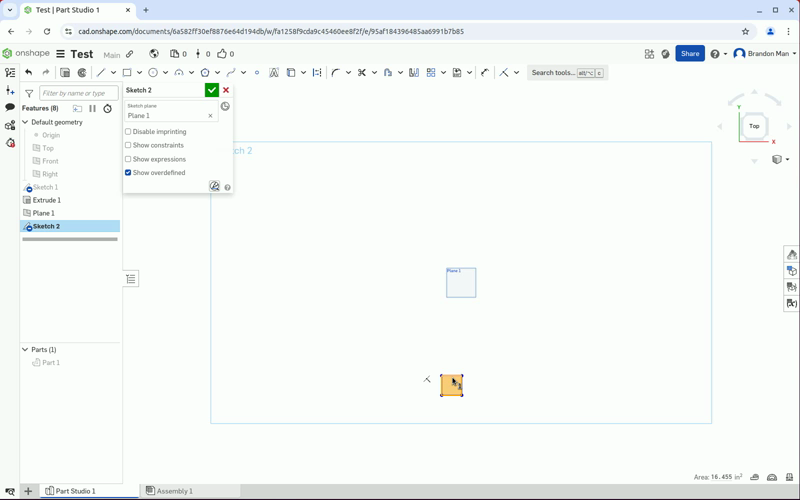
mouse_move(73, 352)
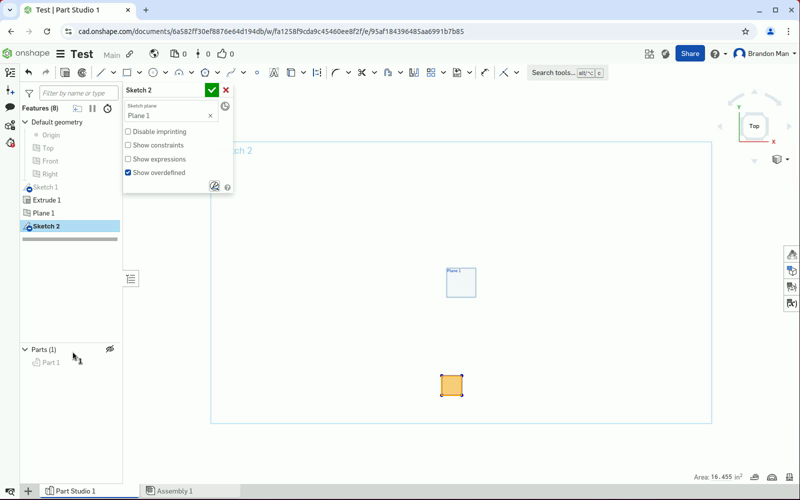
key(shift+y)
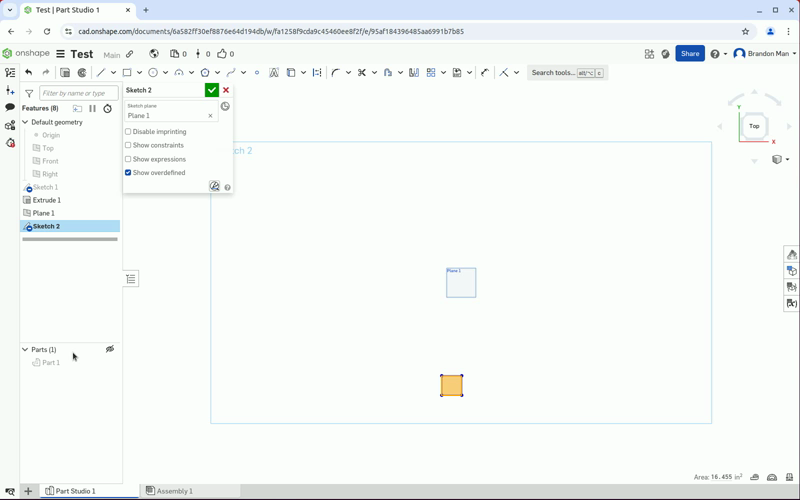
key(shift+e)
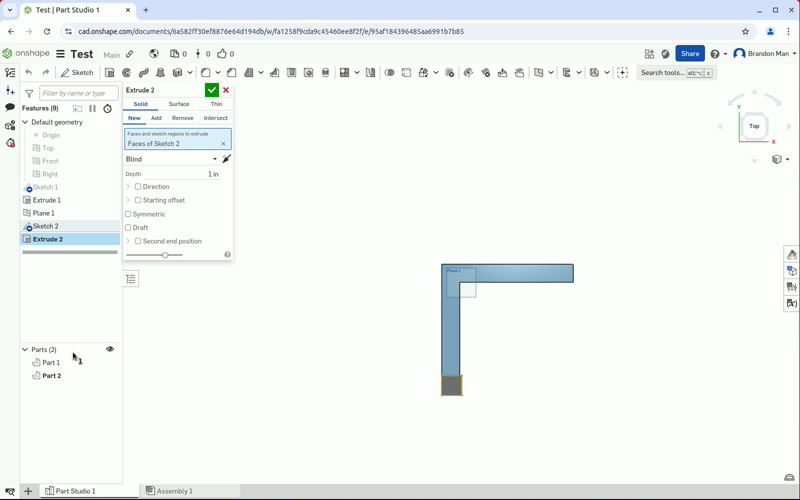
mouse_move(143, 106)
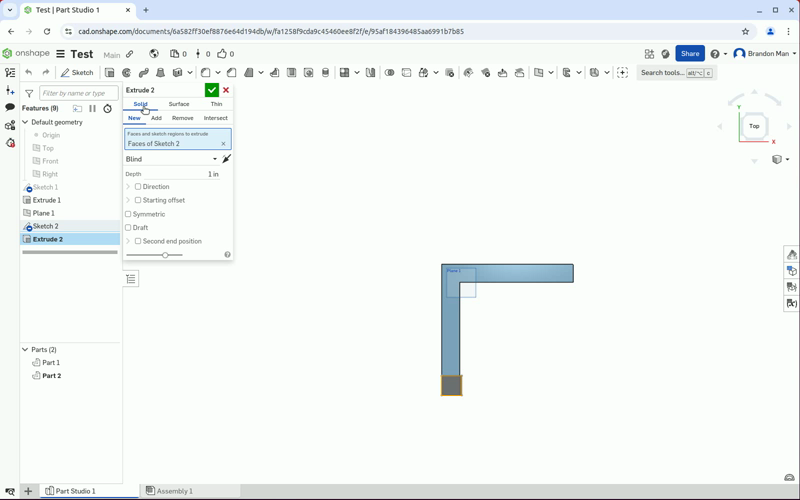
click(143, 106)
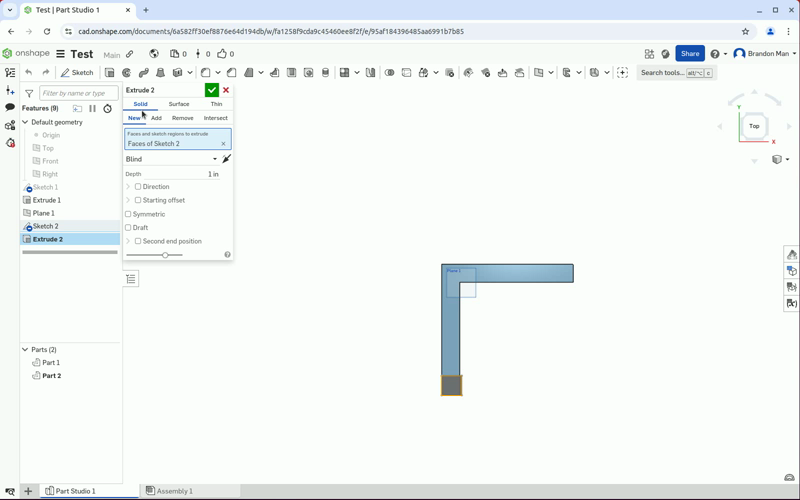
mouse_move(137, 120)
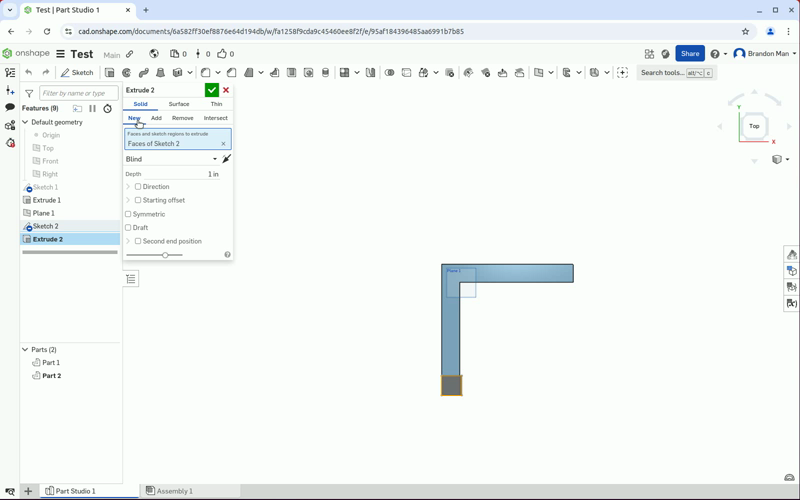
click(137, 120)
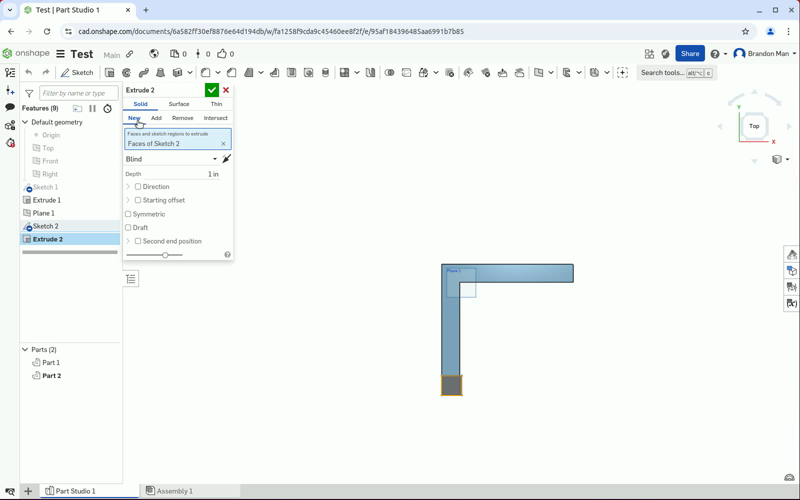
key(tab, 4)
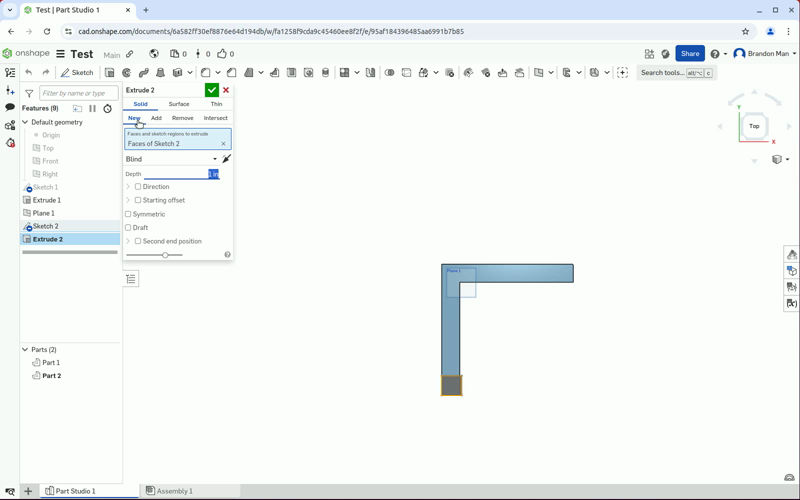
text(8.906)
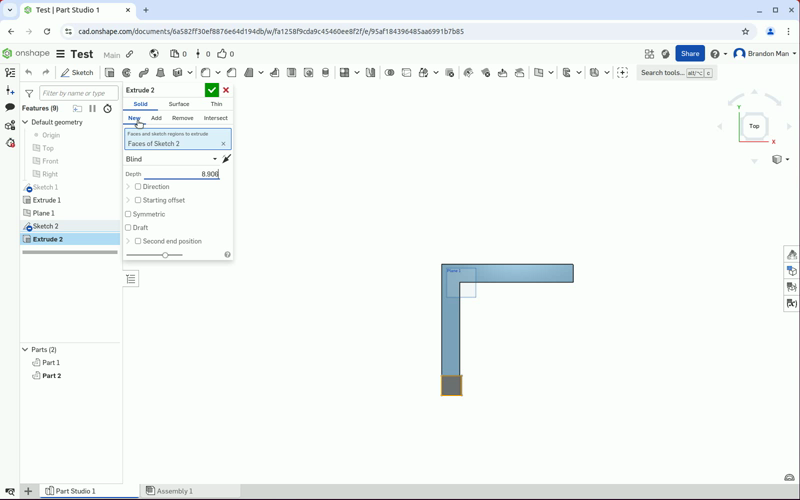
key(enter)
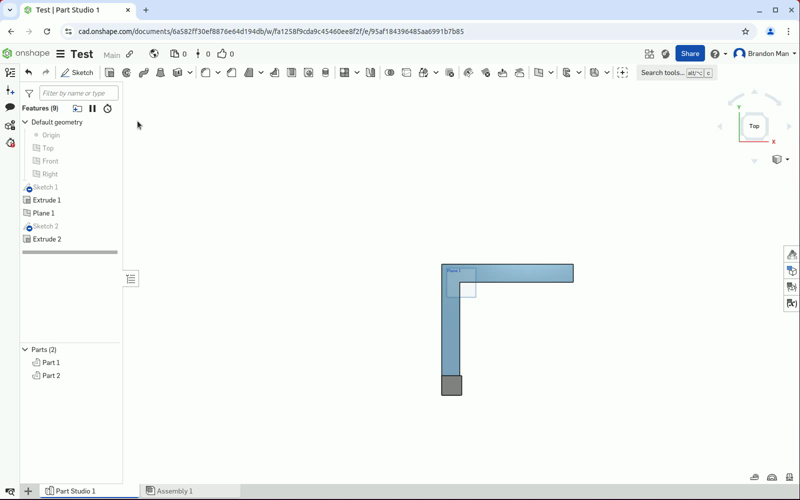
key(shift+h)
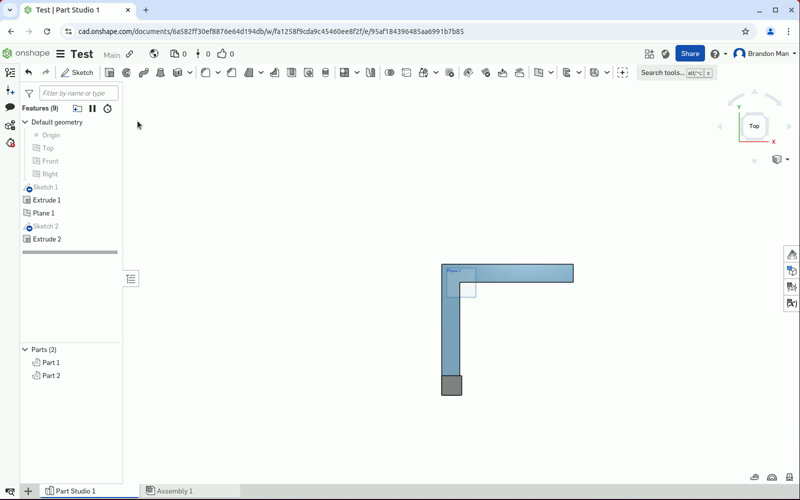
key(shift+h)
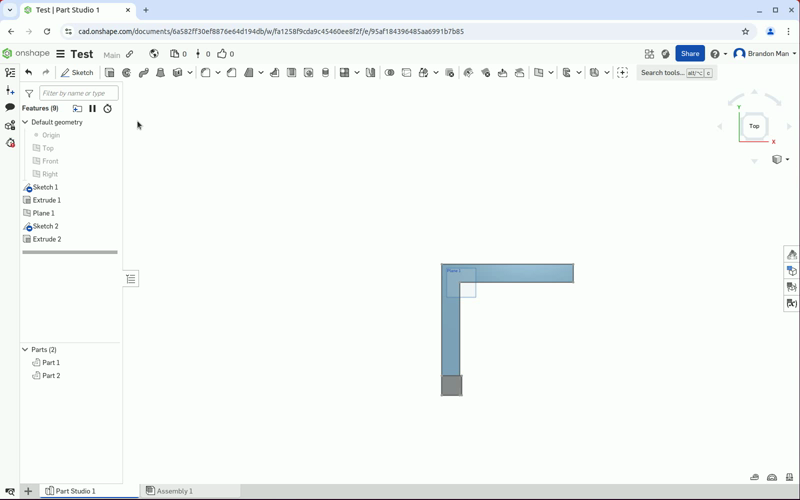
key(shift+7)
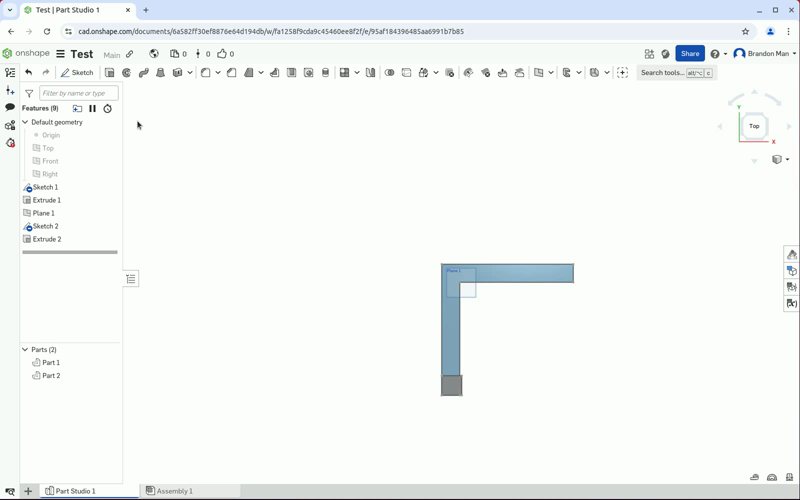
key(up, 3)
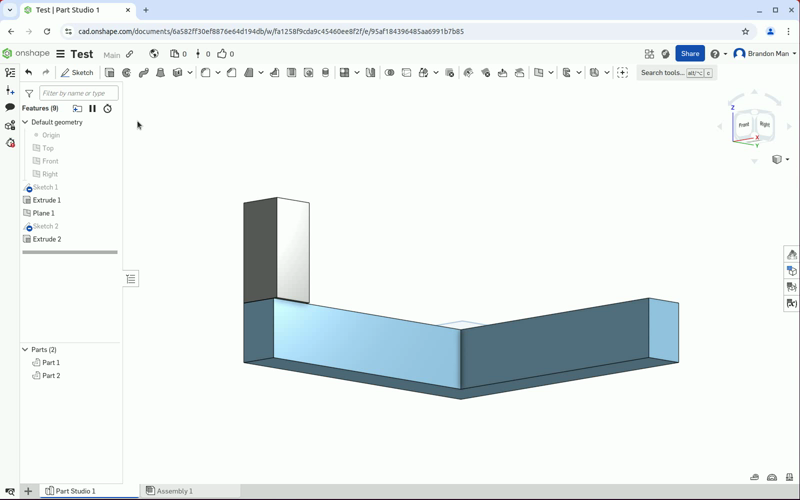
key(left, 3)
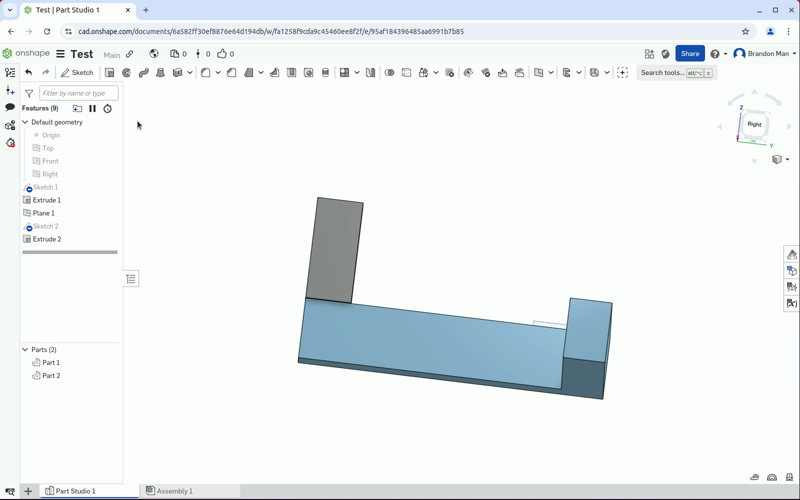
key(right, 3)
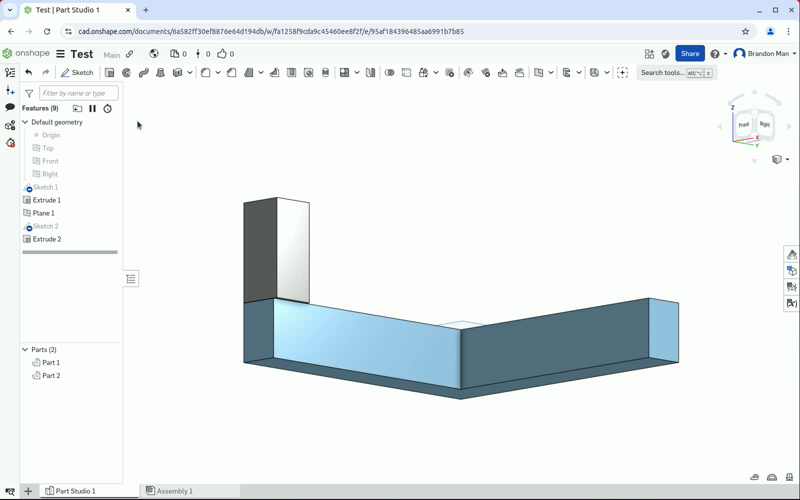
key(down, 3)
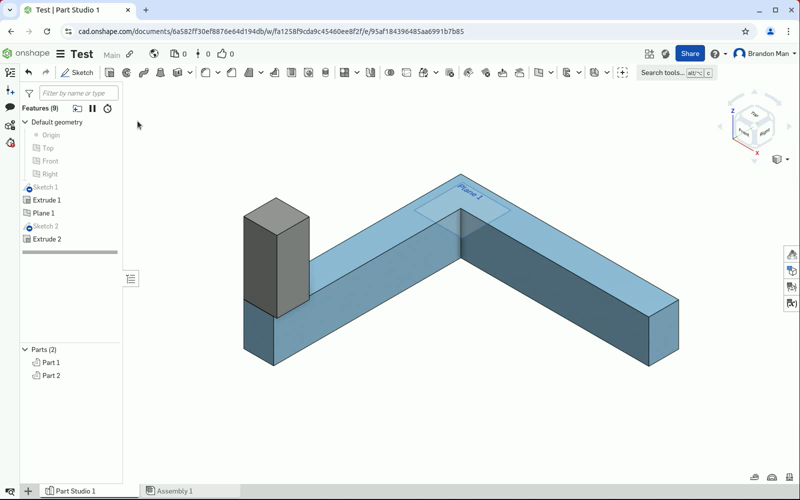
mouse_move(73, 189)
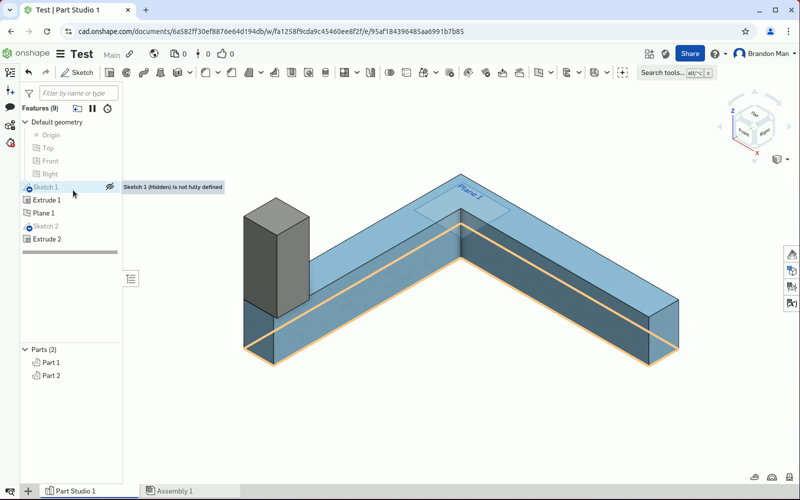
click(73, 189)